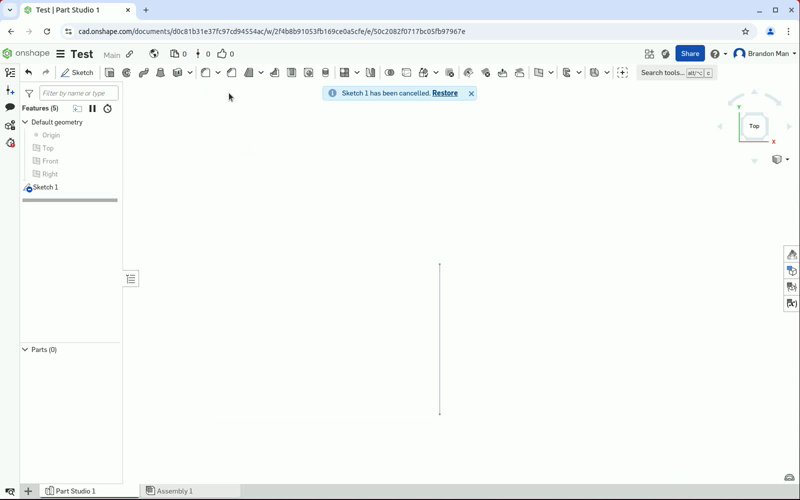
key(shift+h)
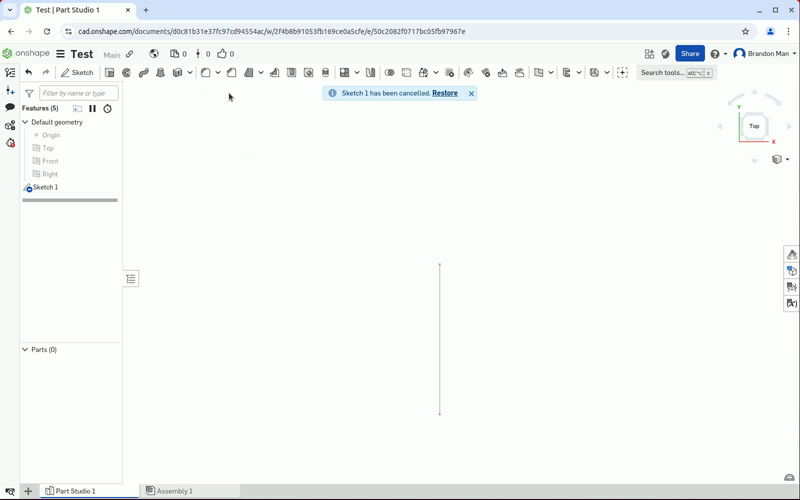
key(shift+s)
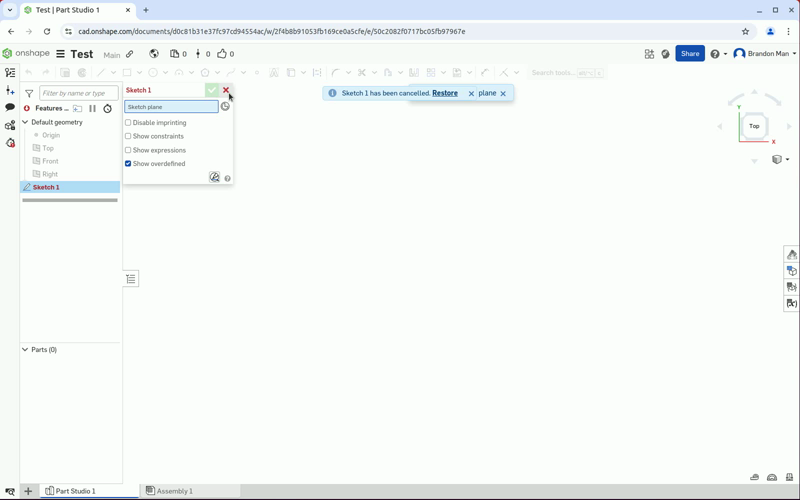
mouse_move(73, 150)
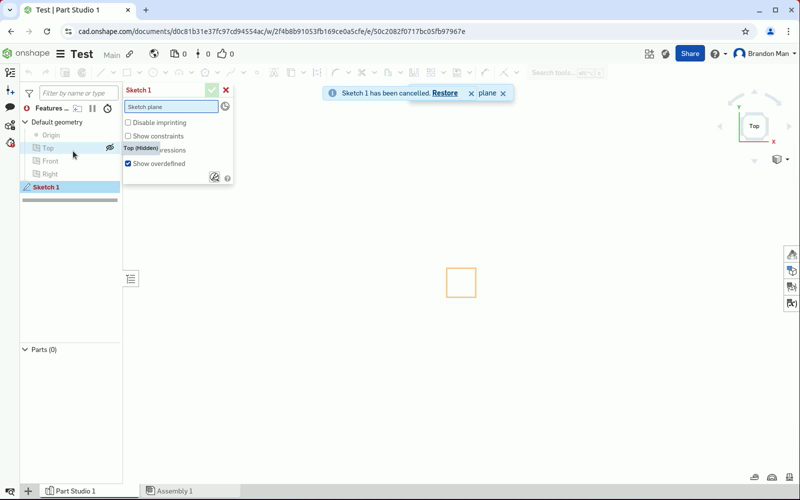
click(73, 150)
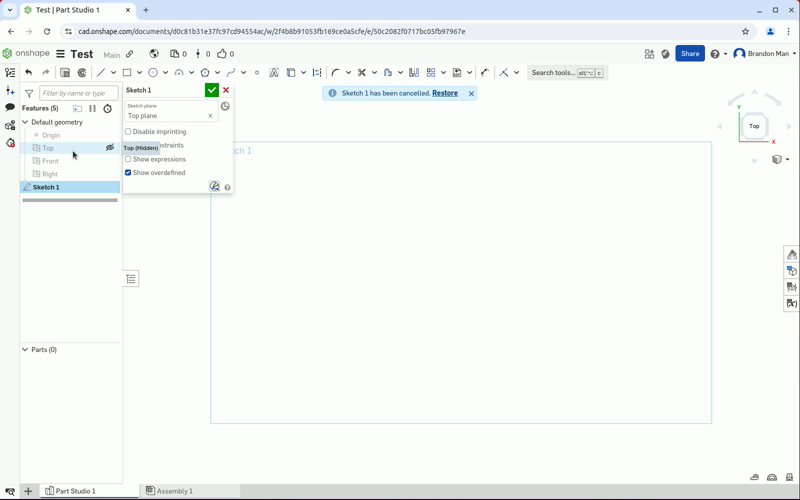
mouse_move(73, 352)
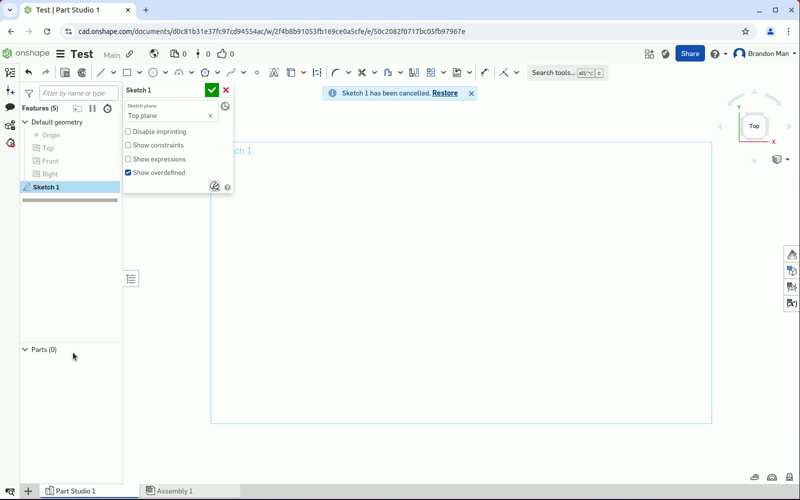
key(y)
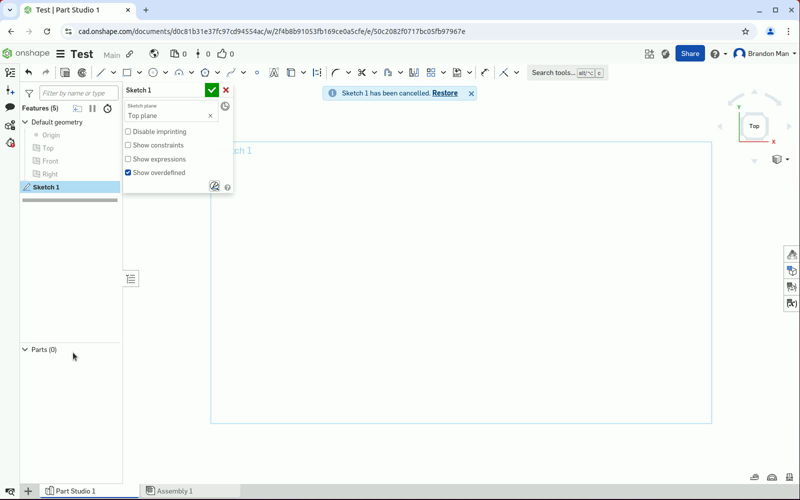
key(c)
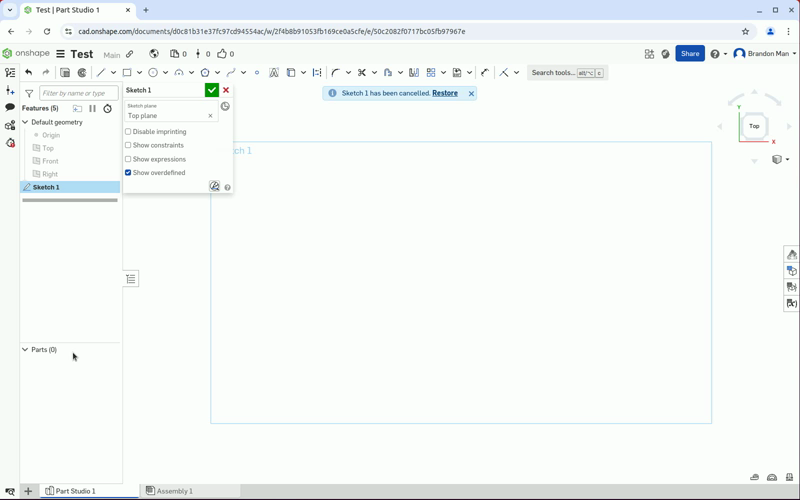
key_down(shift)
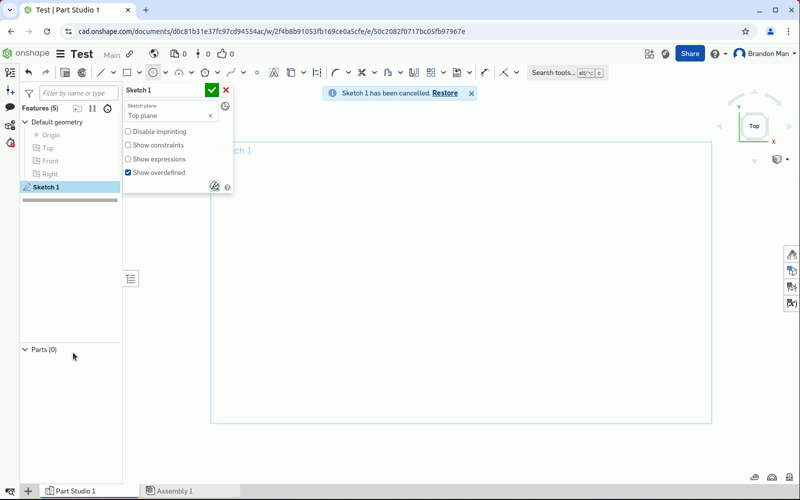
mouse_move(394, 348)
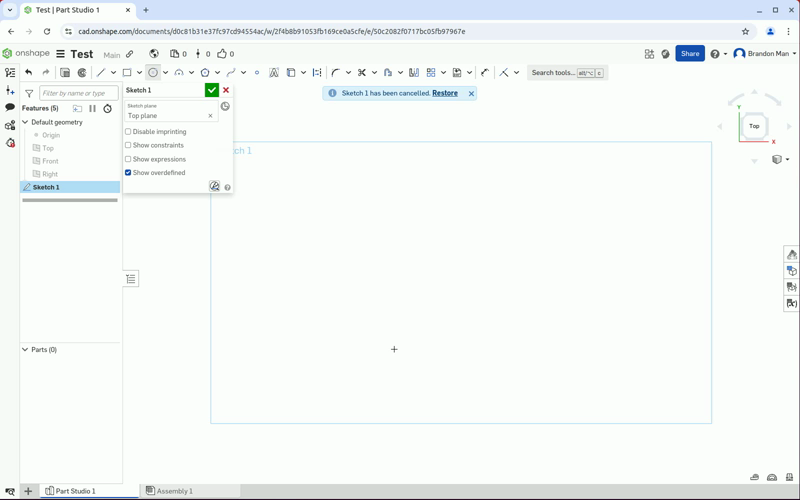
click(394, 348)
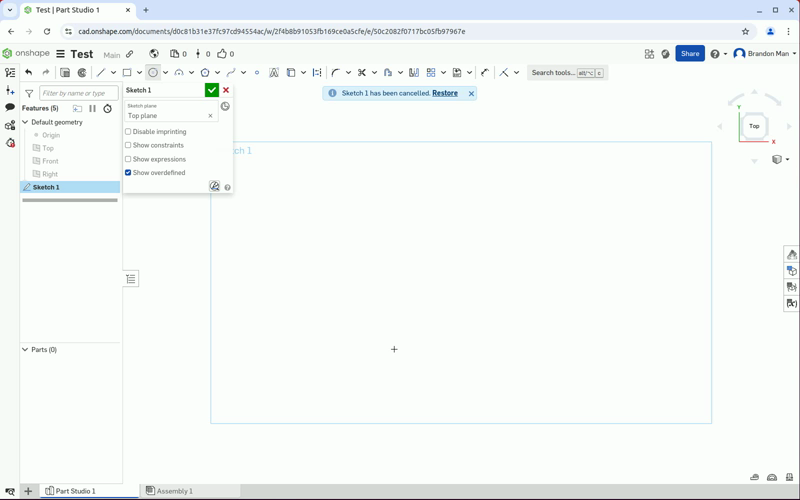
key_up(shift)
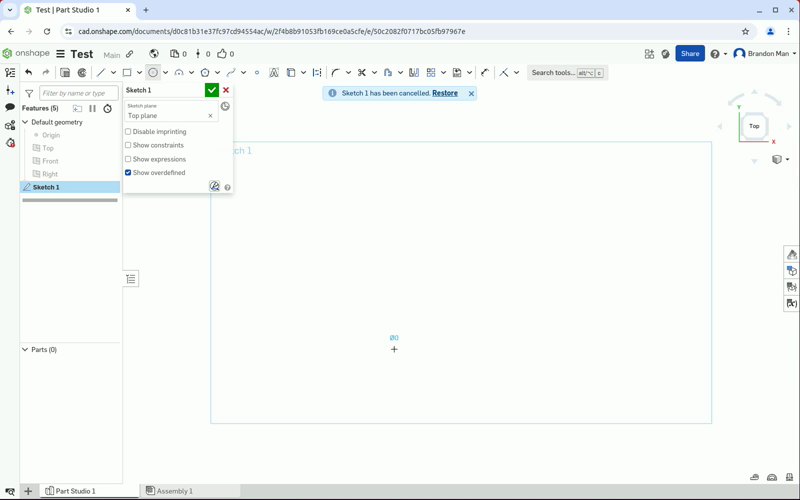
mouse_move(404, 348)
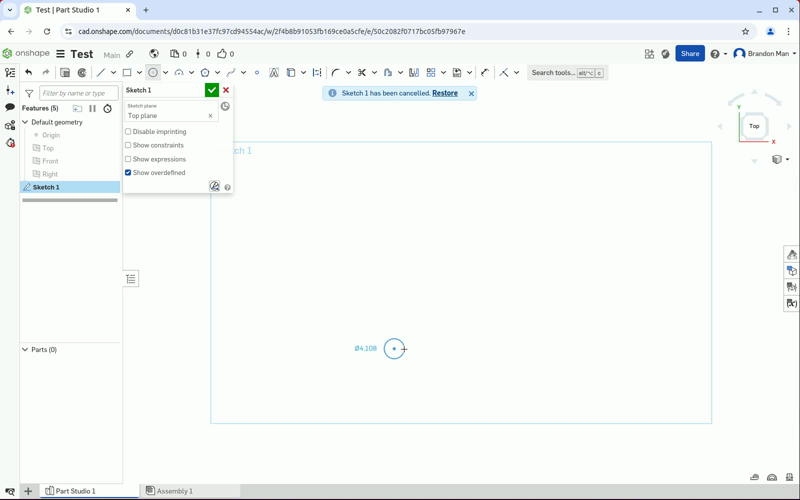
click(404, 348)
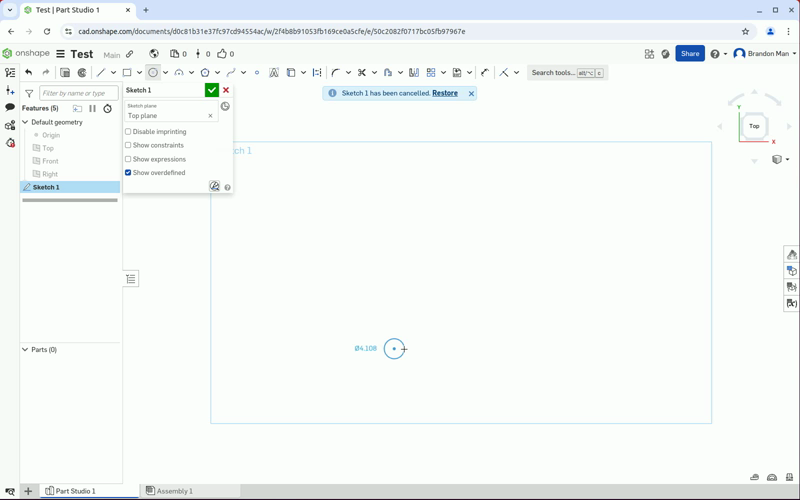
key(esc)
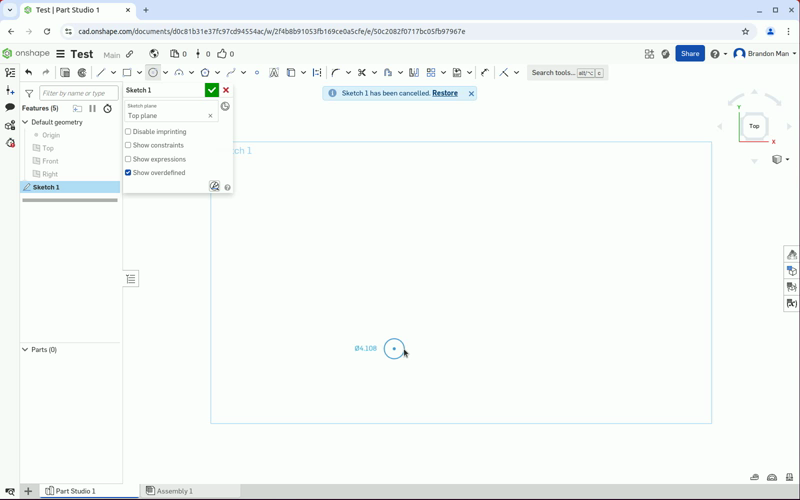
mouse_move(390, 343)
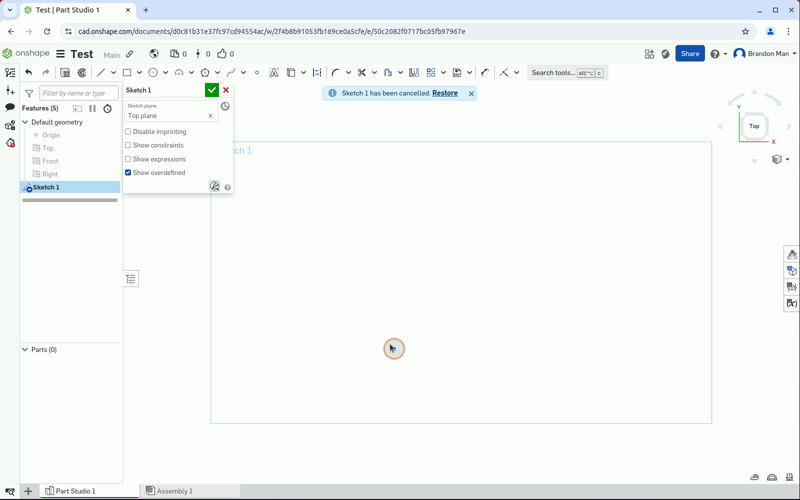
scroll(6)
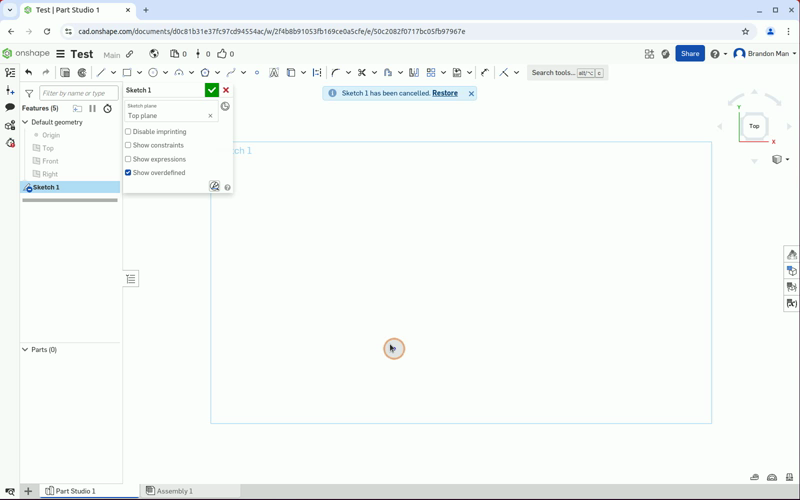
scroll(6)
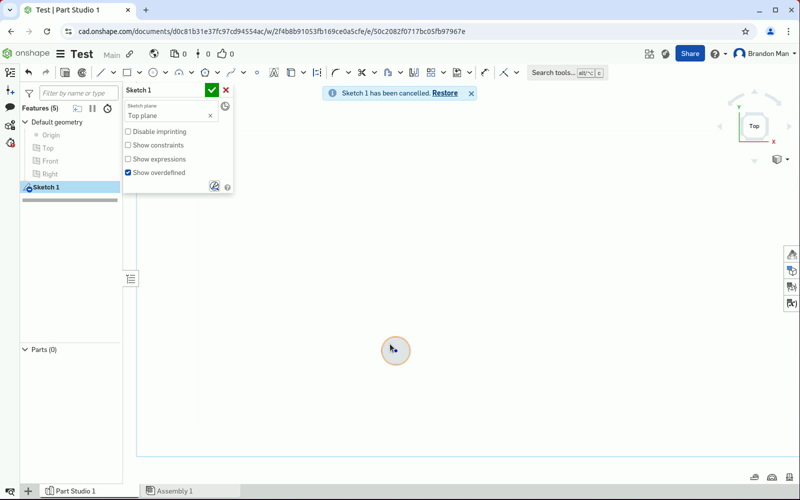
scroll(6)
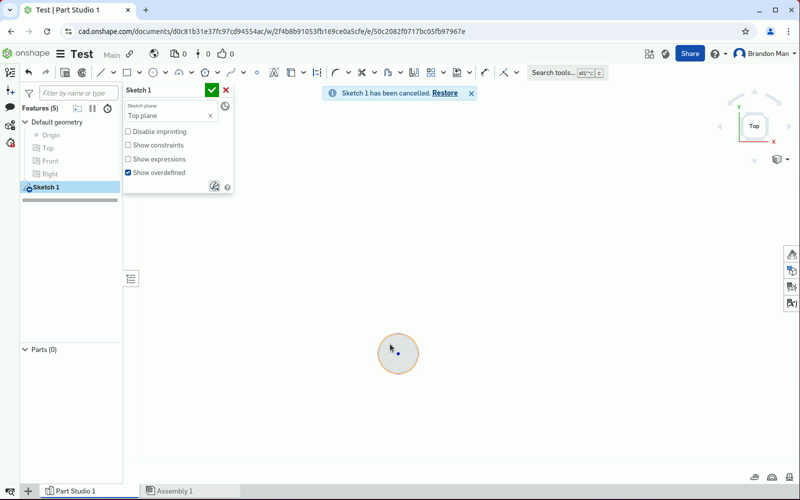
scroll(6)
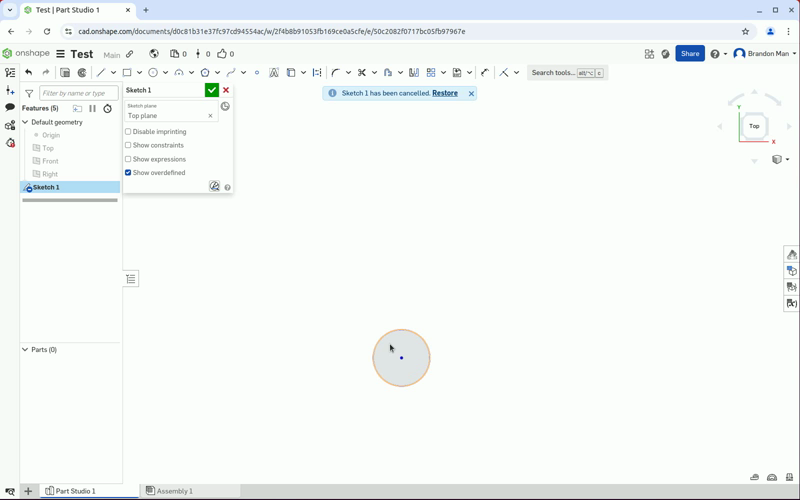
scroll(6)
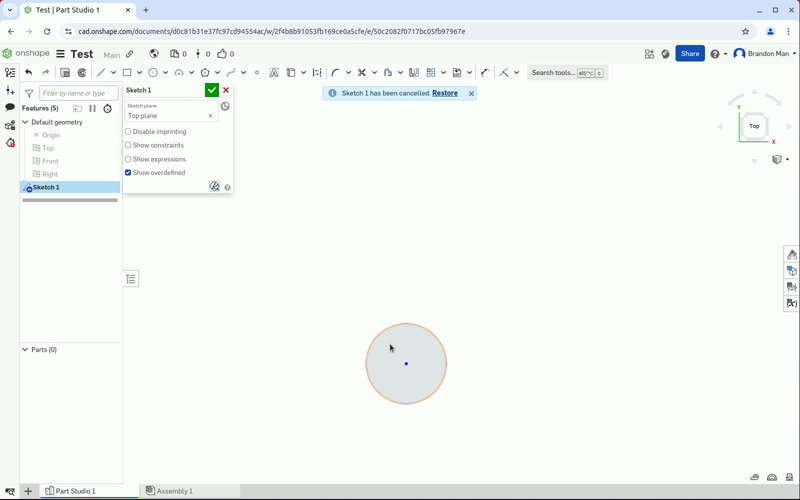
scroll(6)
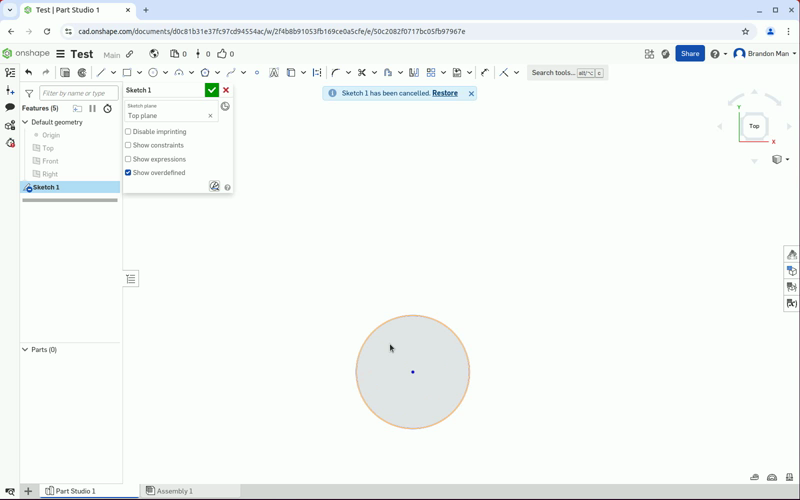
scroll(6)
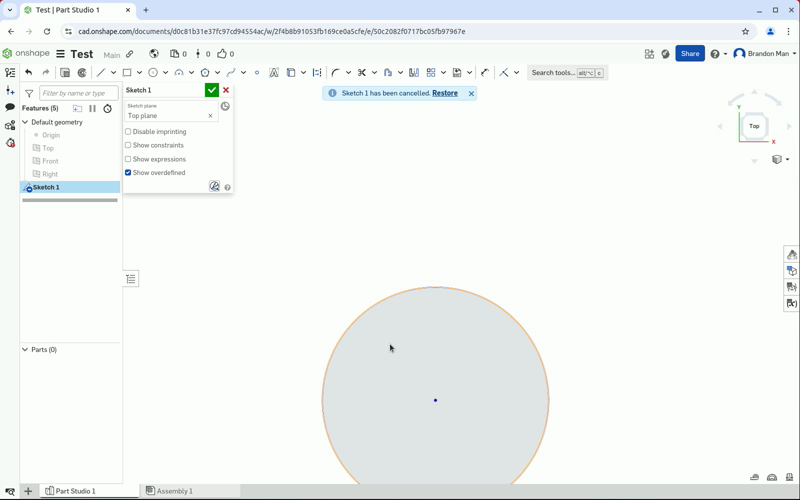
click(390, 343)
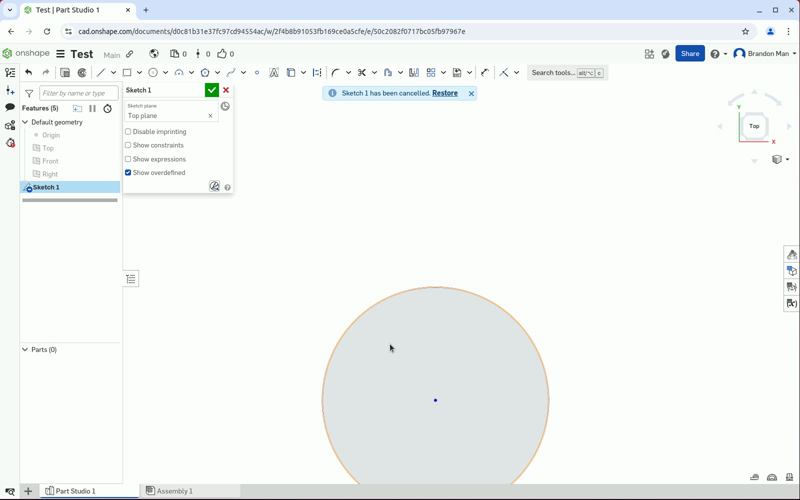
scroll(-6)
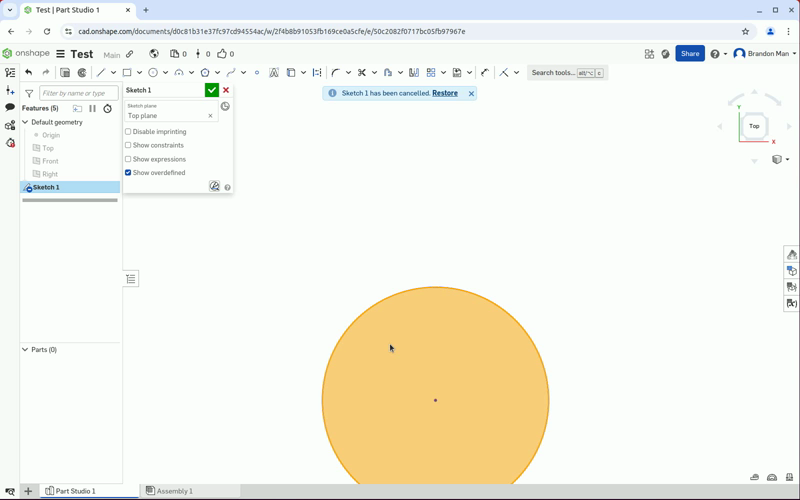
scroll(-6)
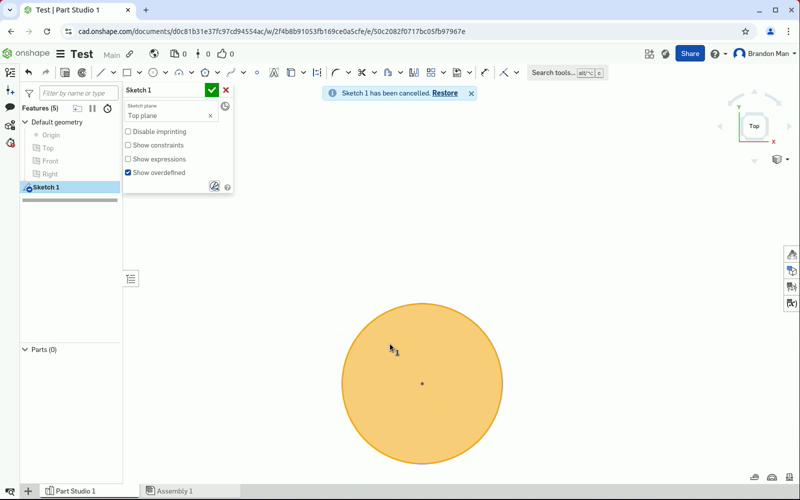
scroll(-6)
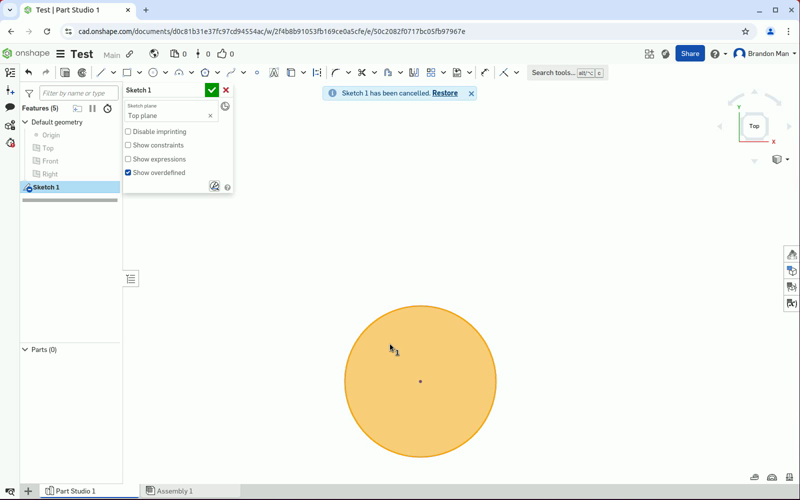
scroll(-6)
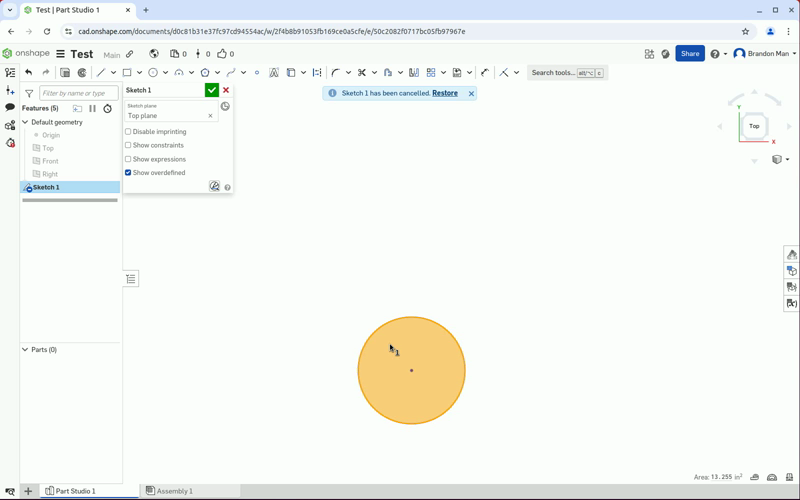
scroll(-6)
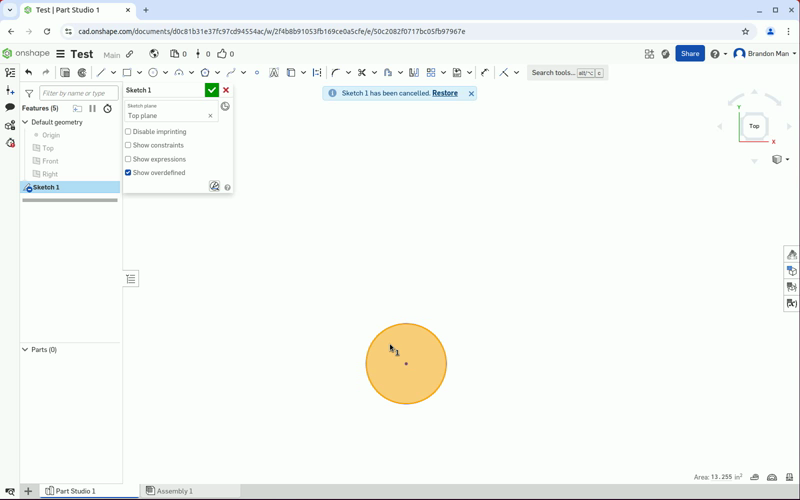
scroll(-6)
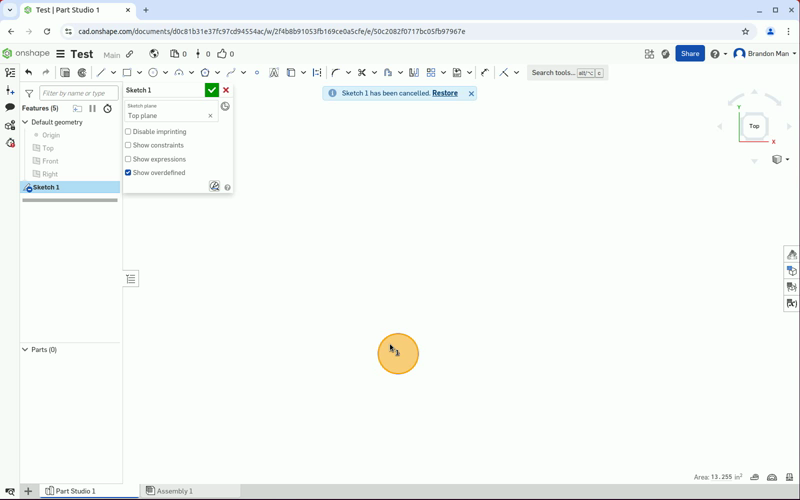
scroll(-6)
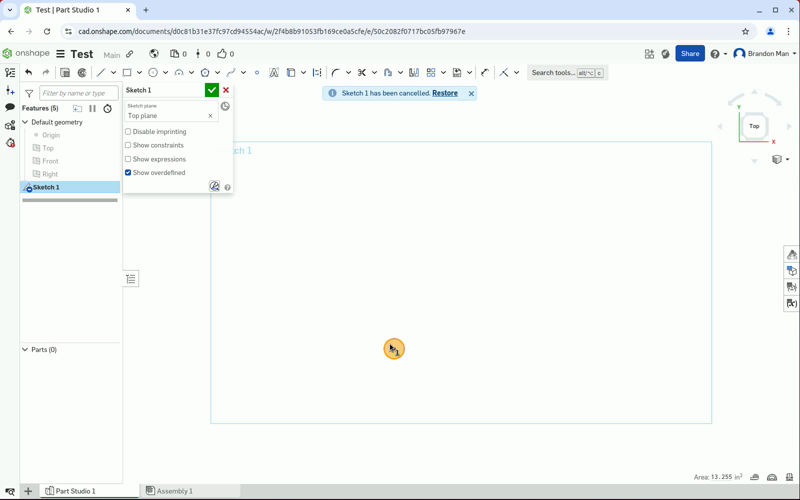
mouse_move(73, 352)
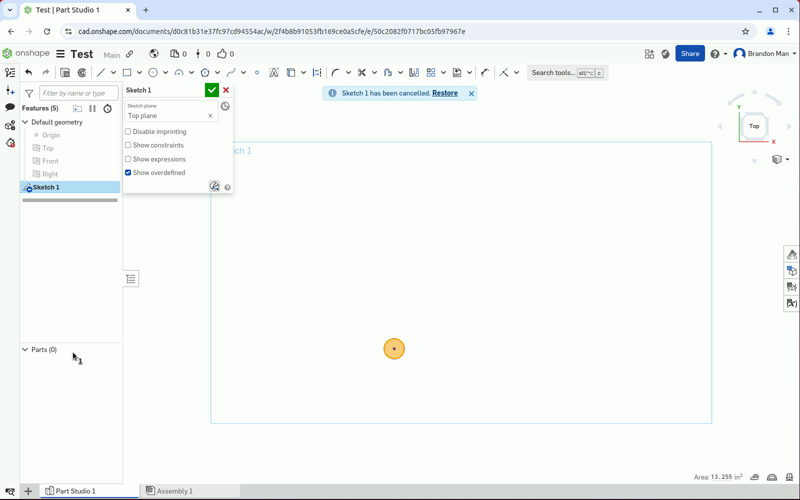
key(shift+y)
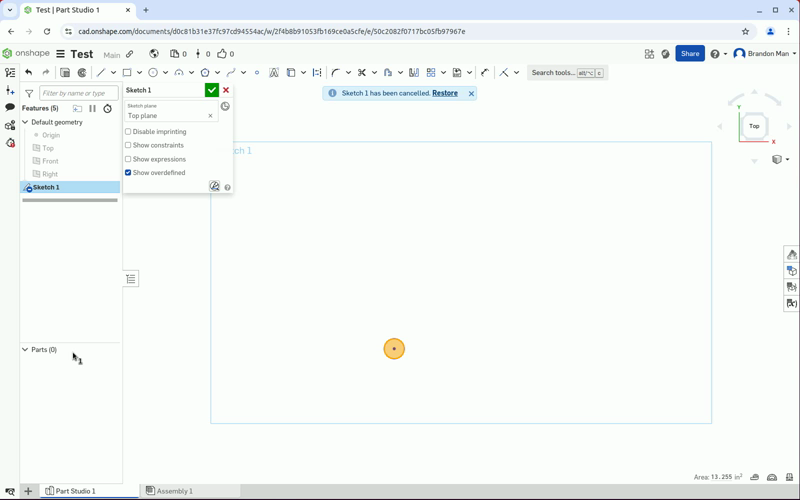
key(shift+e)
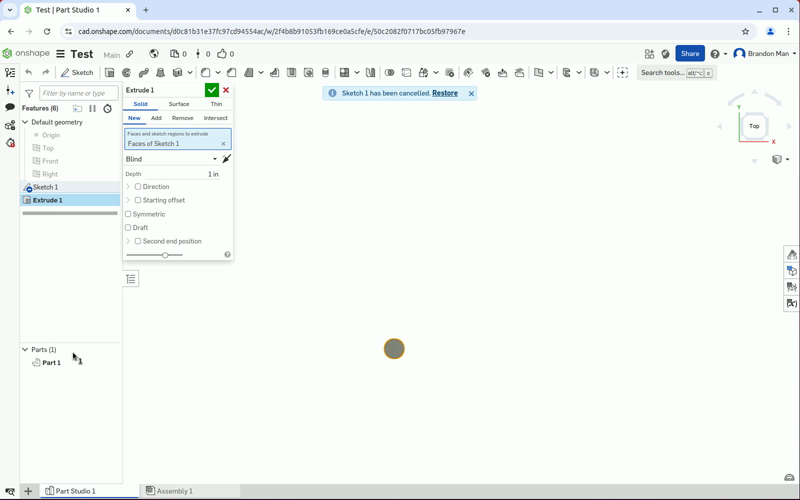
mouse_move(143, 106)
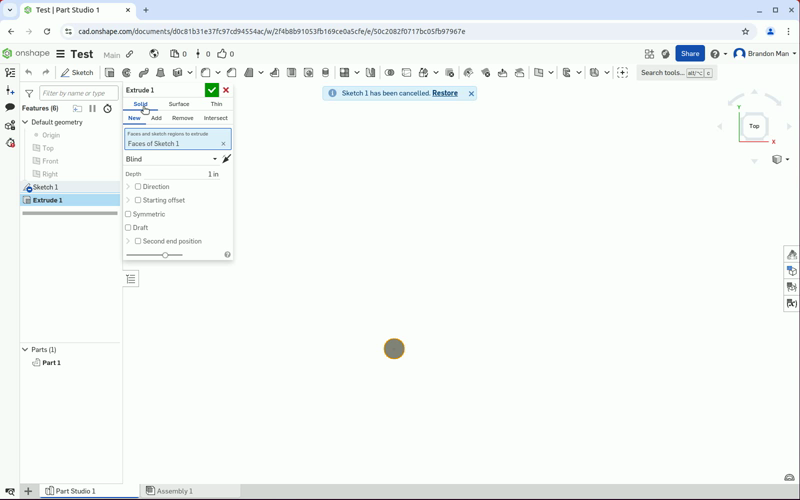
click(143, 106)
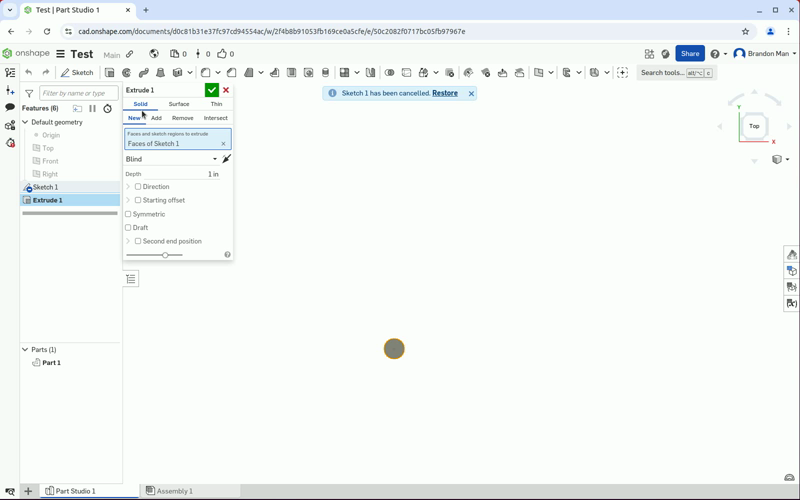
mouse_move(137, 120)
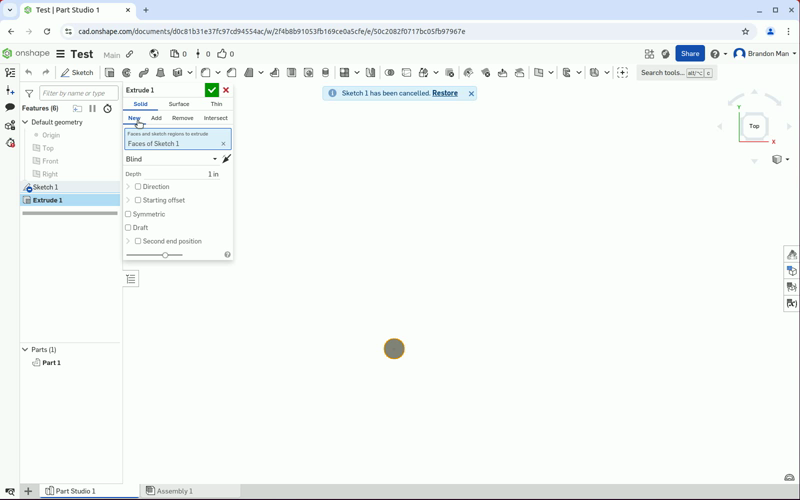
click(137, 120)
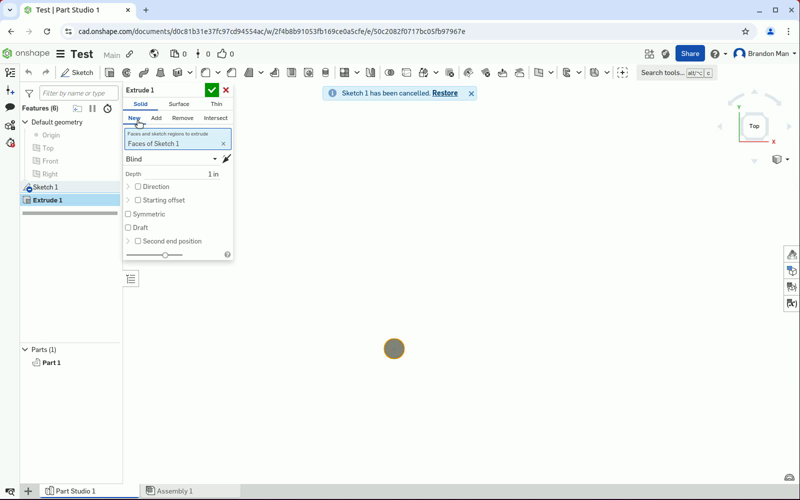
key(tab, 4)
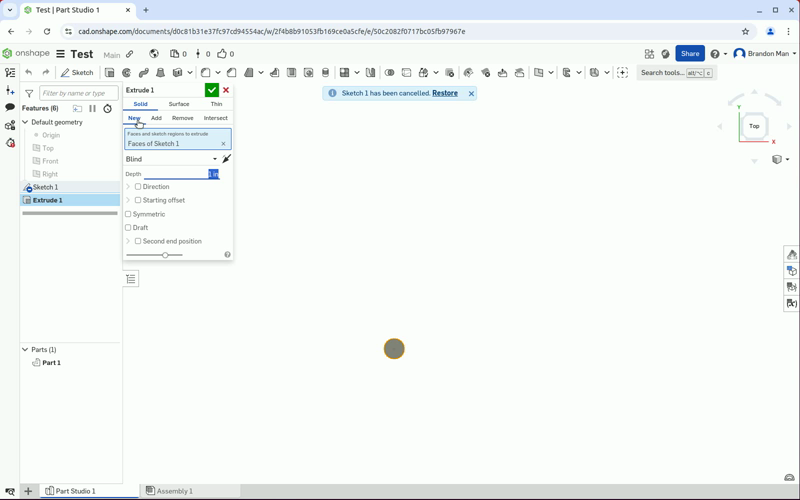
text(0.481)
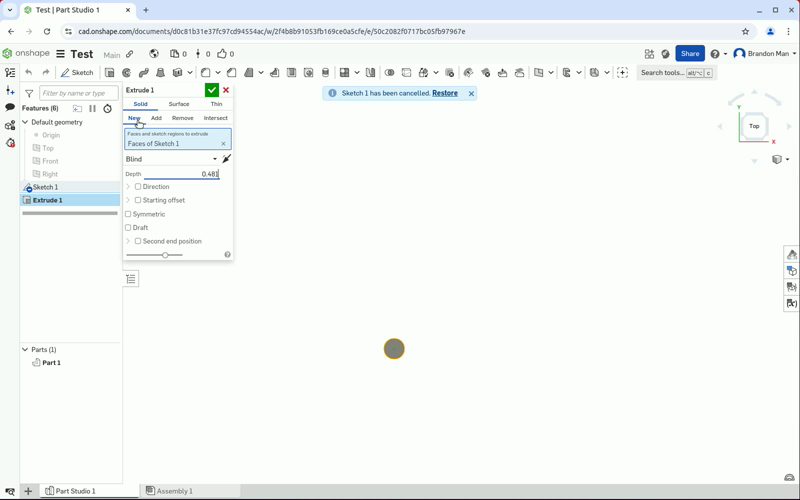
key(enter)
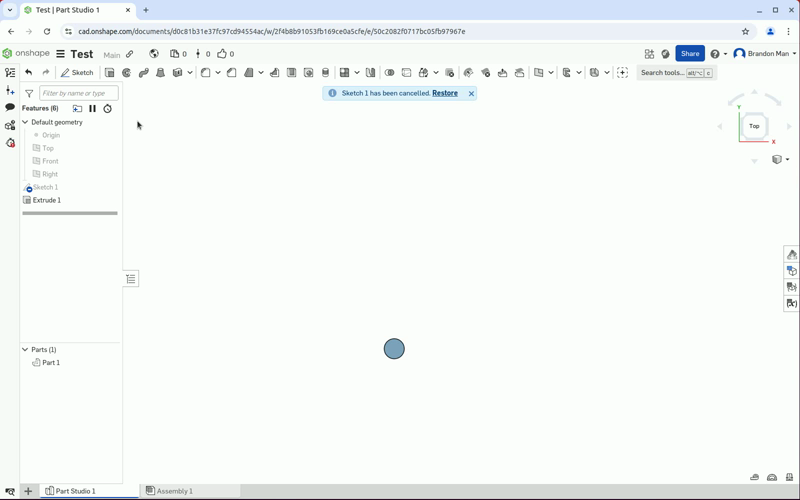
key(shift+h)
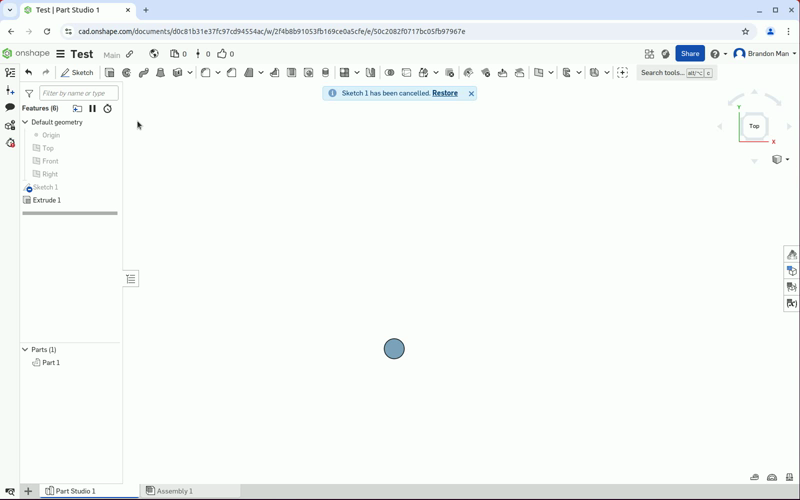
key(shift+h)
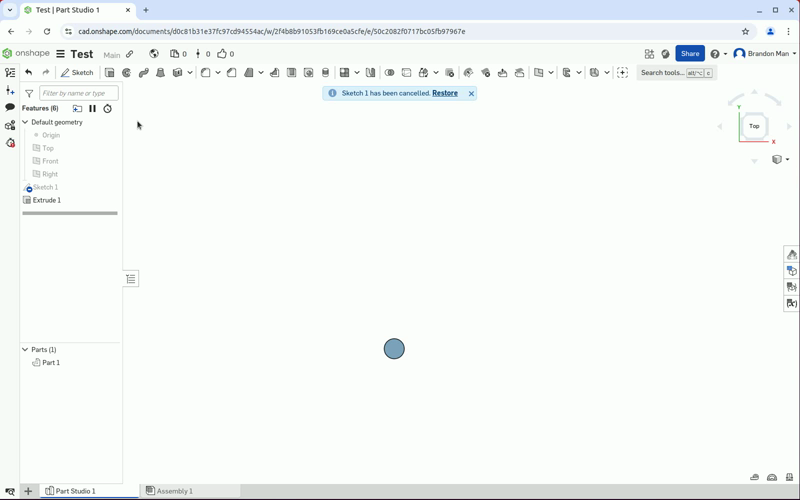
mouse_move(73, 189)
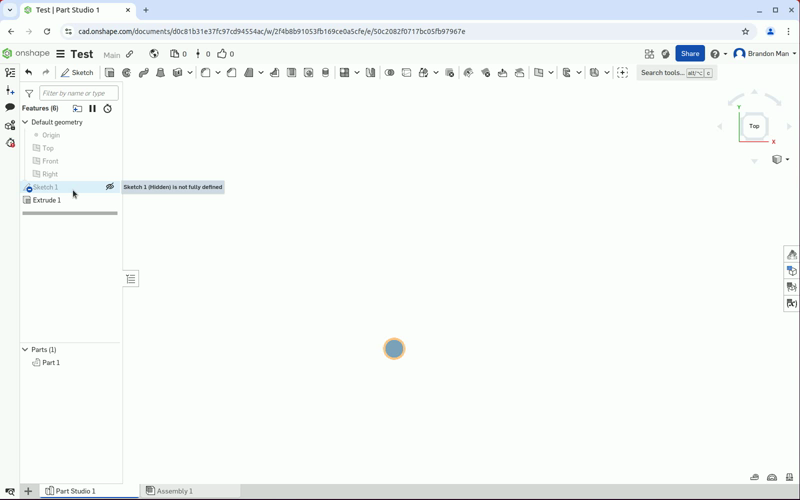
click(73, 189)
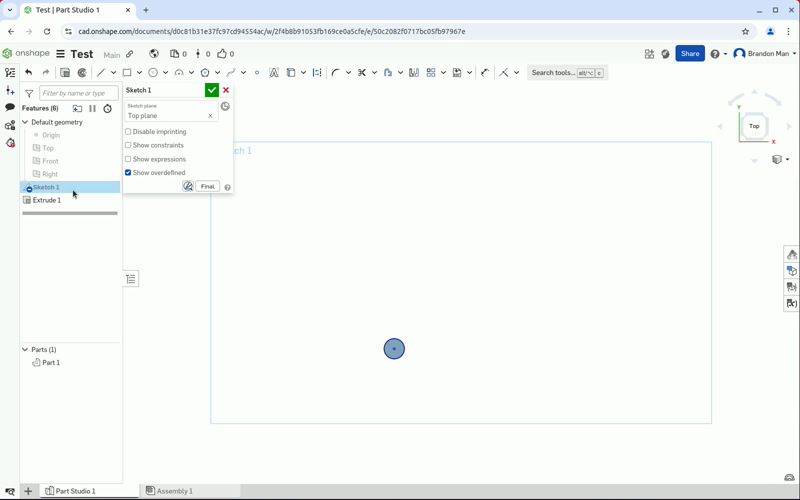
mouse_move(229, 92)
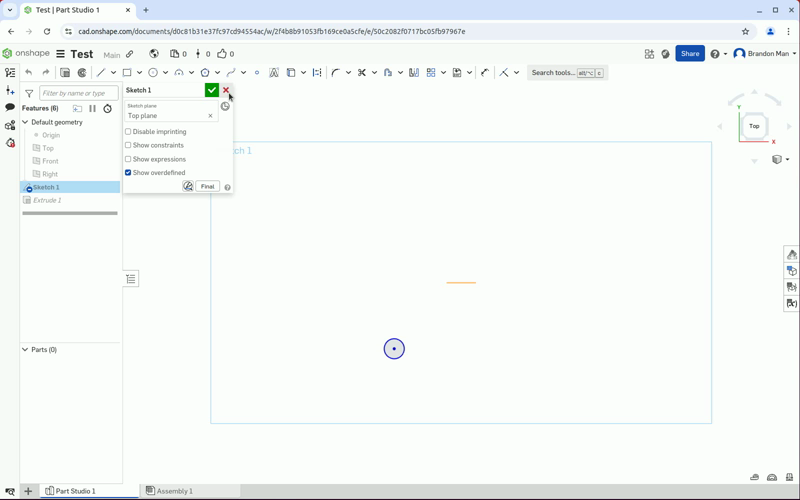
click(229, 92)
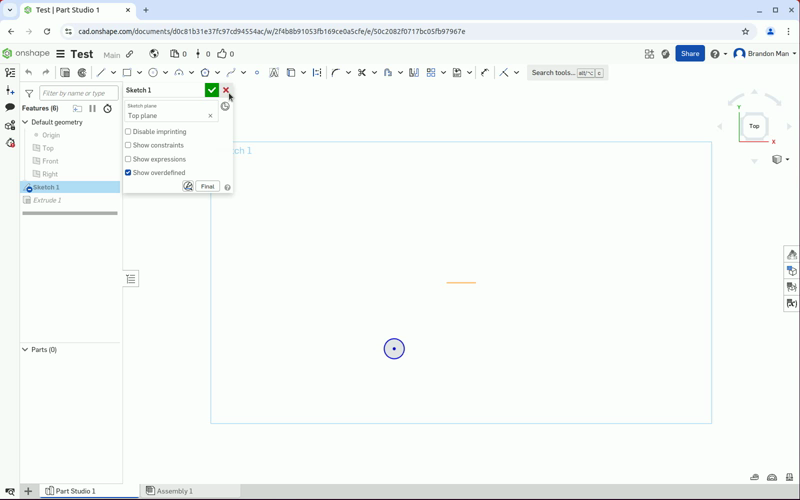
key(shift+s)
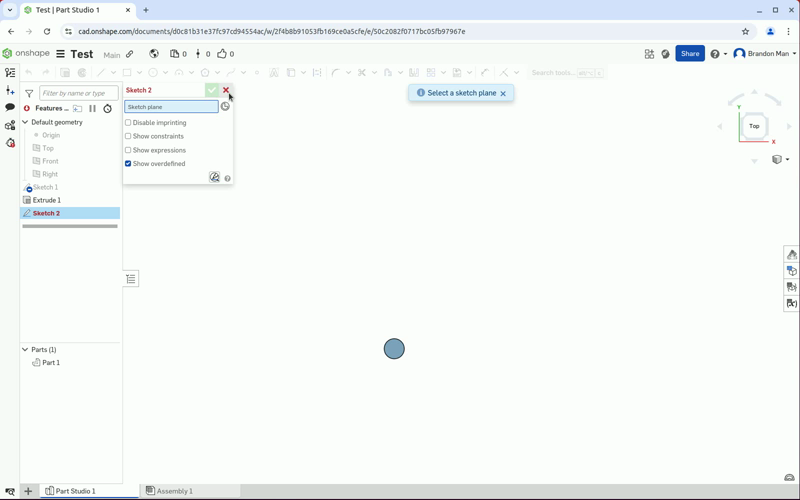
mouse_move(73, 150)
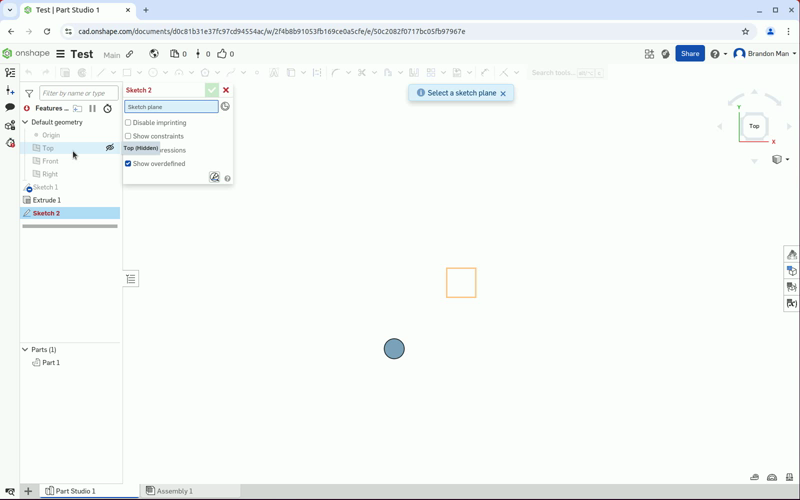
click(73, 150)
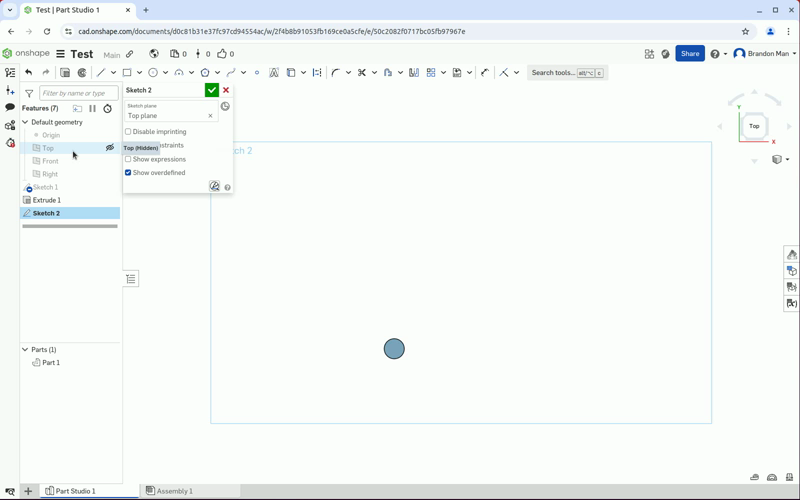
mouse_move(73, 352)
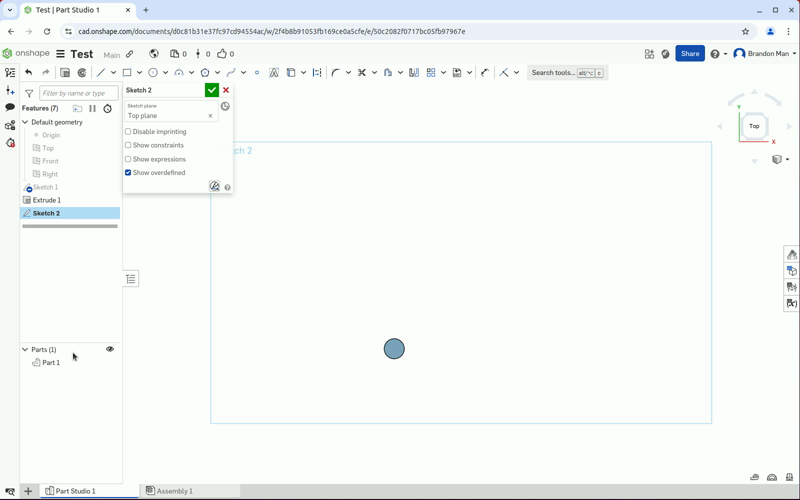
key(y)
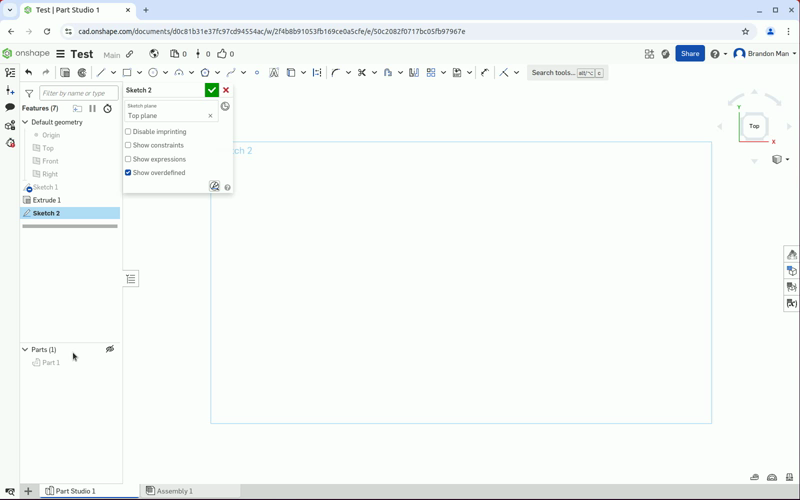
key(c)
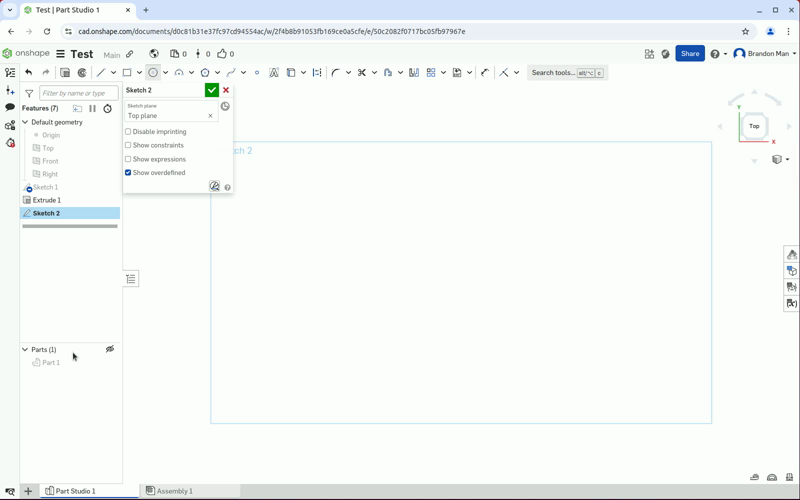
key_down(shift)
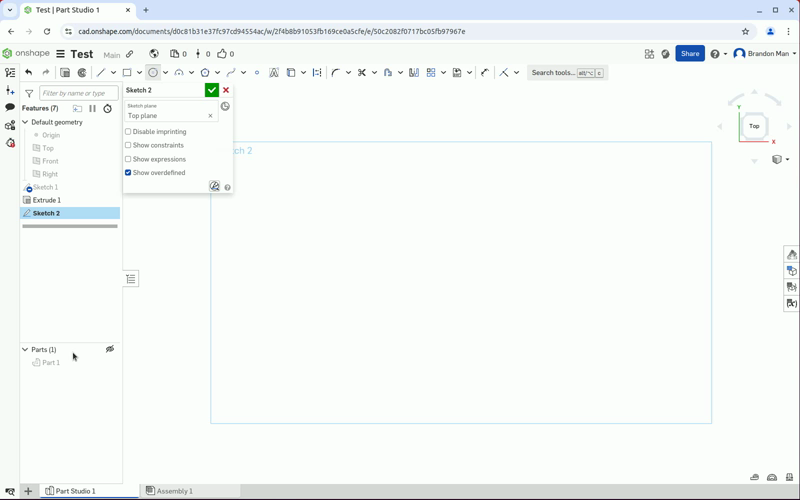
mouse_move(395, 348)
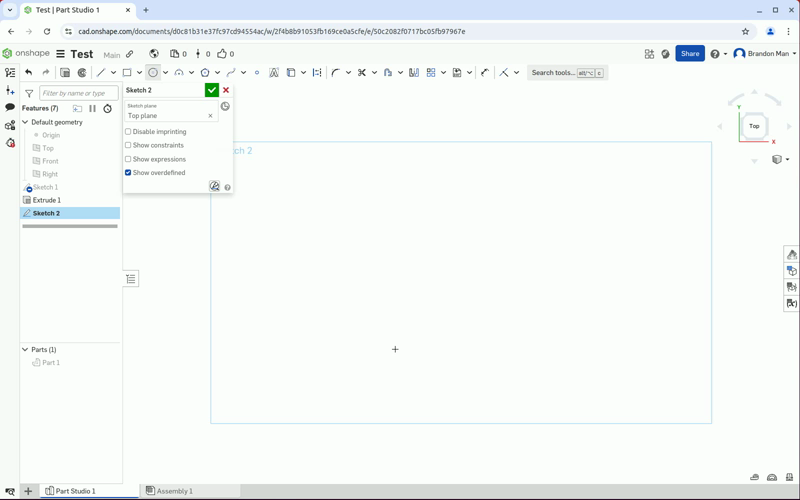
click(395, 348)
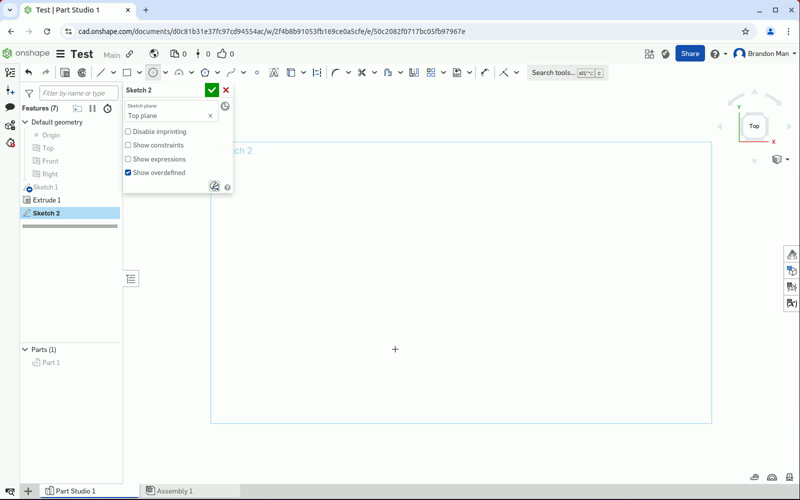
key_up(shift)
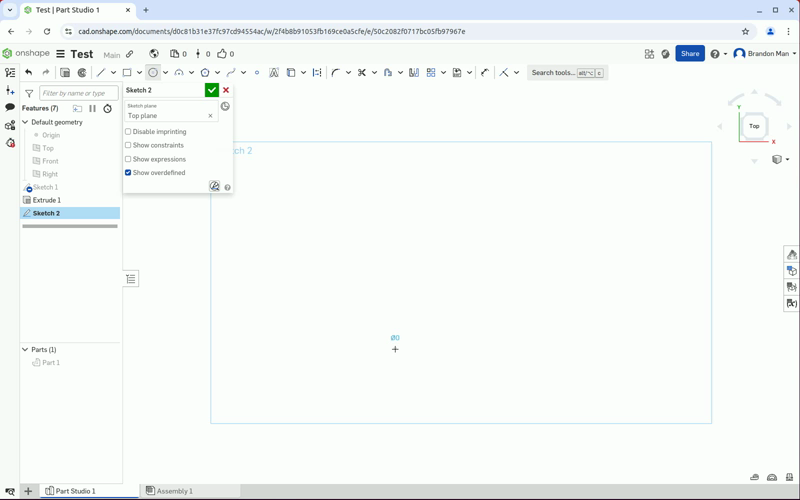
mouse_move(406, 348)
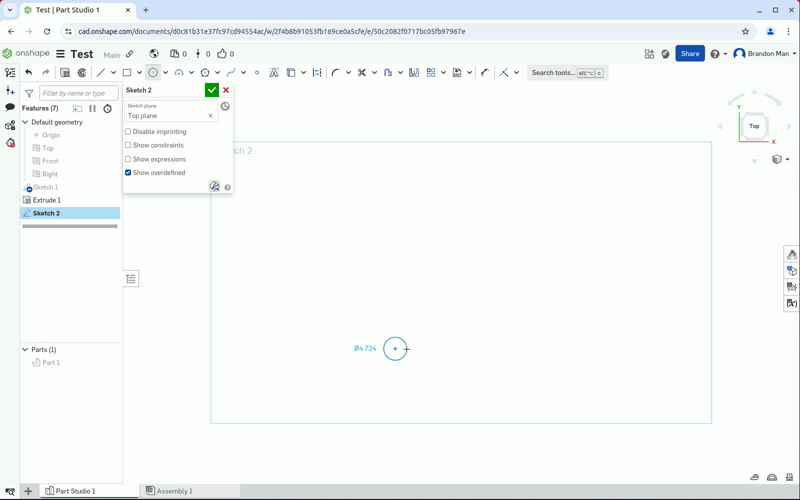
click(406, 348)
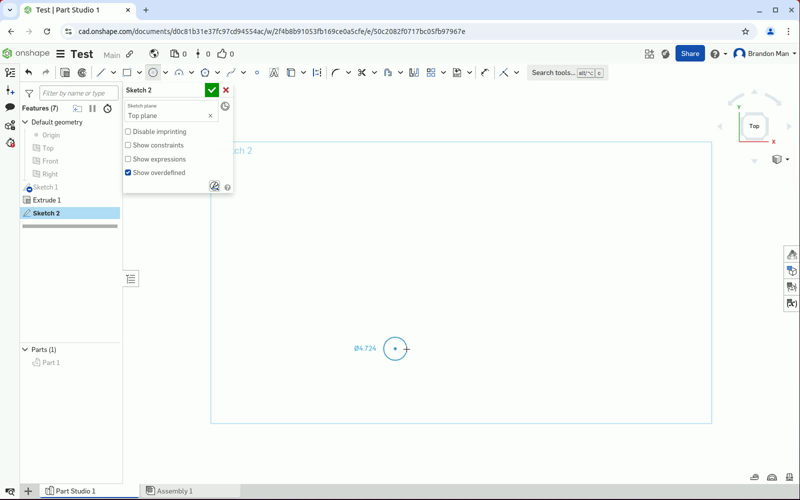
key(esc)
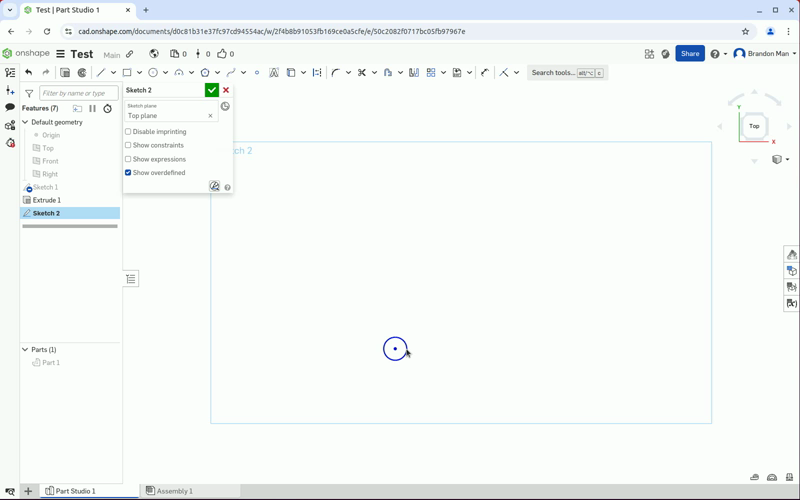
key(c)
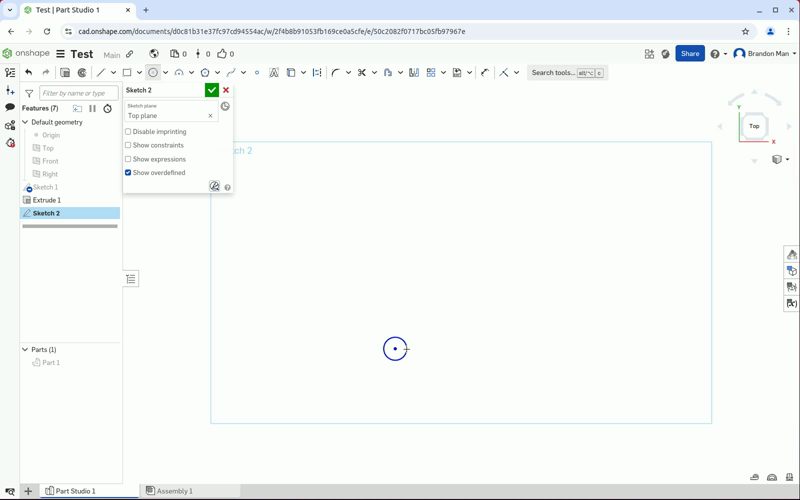
key_down(shift)
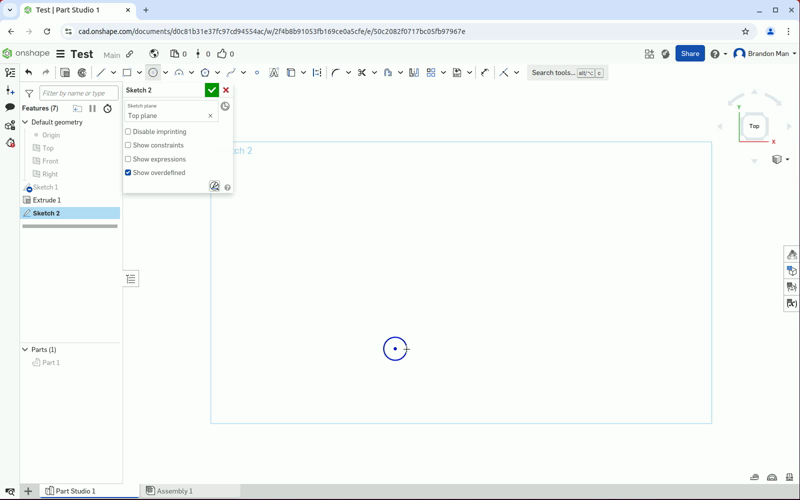
mouse_move(395, 348)
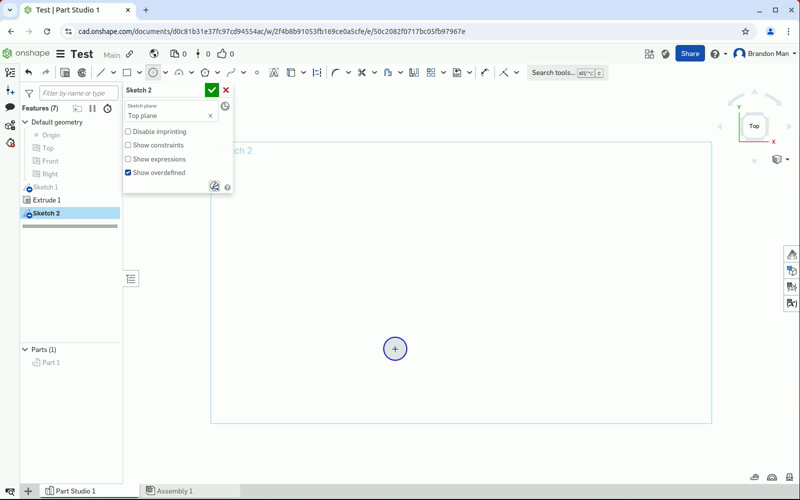
click(395, 348)
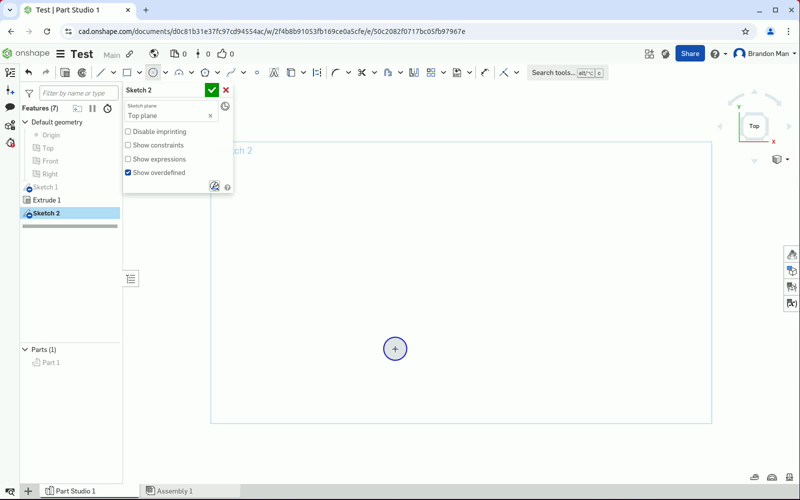
key_up(shift)
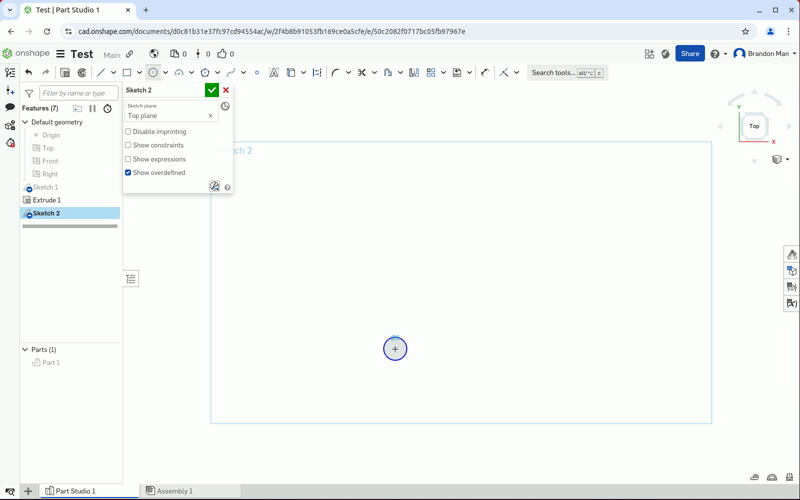
mouse_move(404, 348)
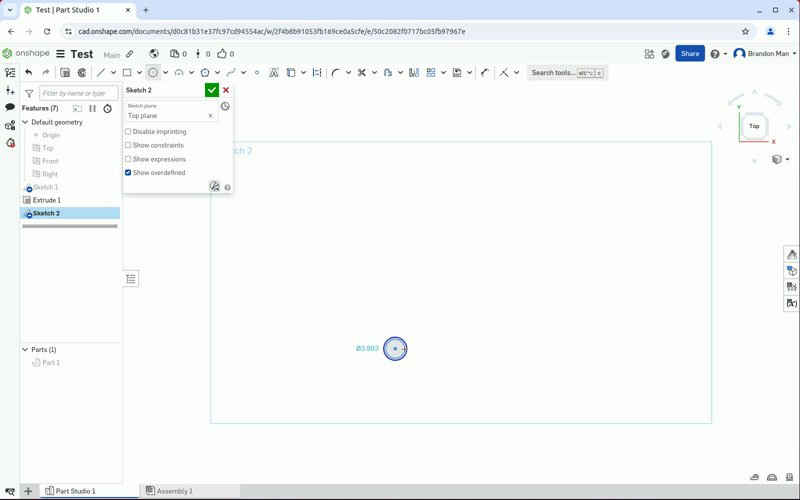
scroll(6)
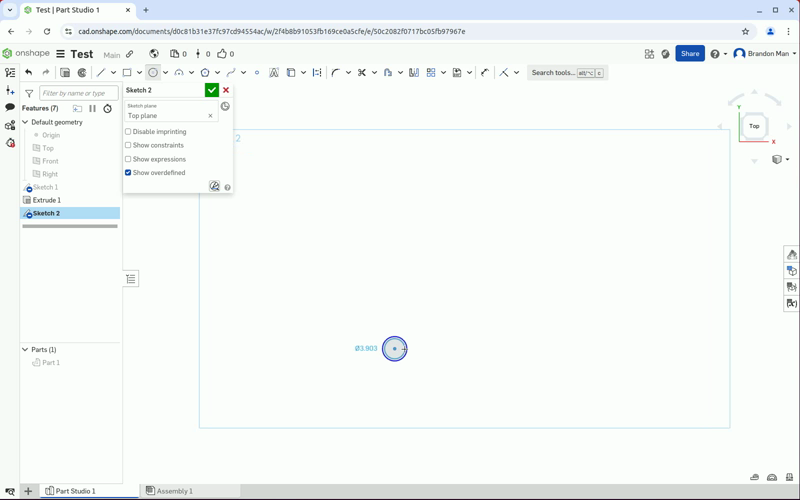
scroll(6)
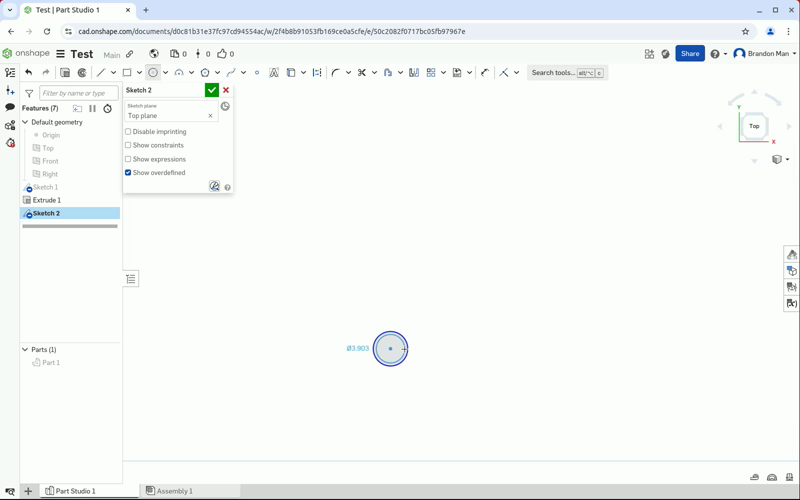
scroll(6)
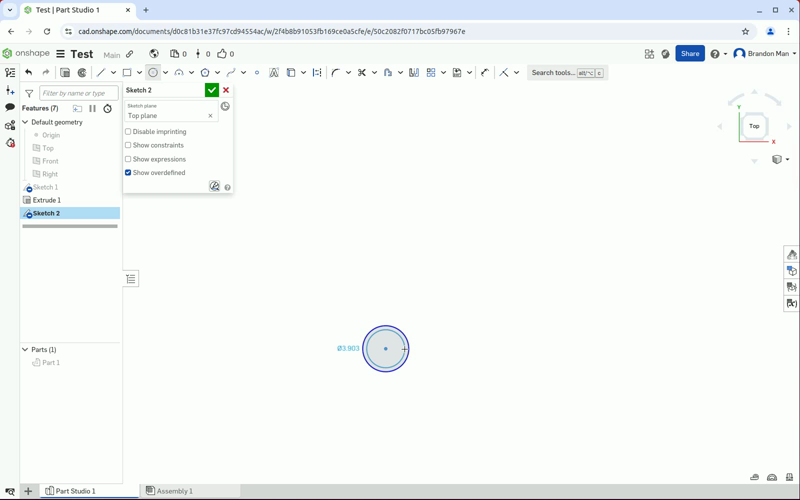
scroll(6)
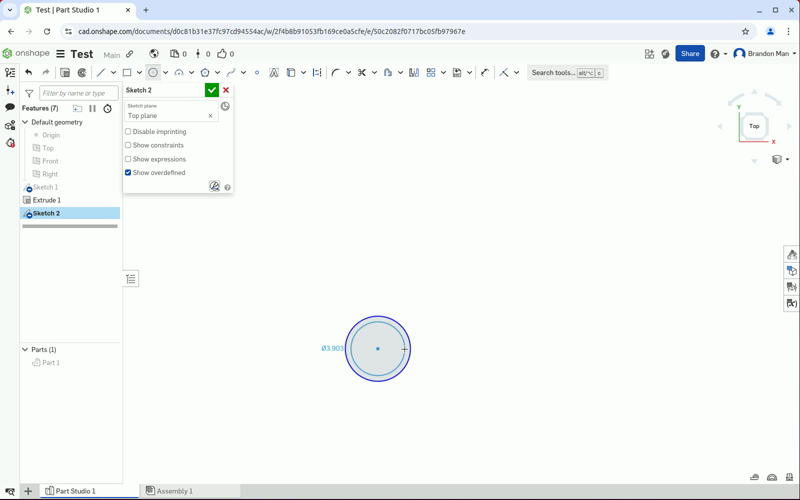
scroll(6)
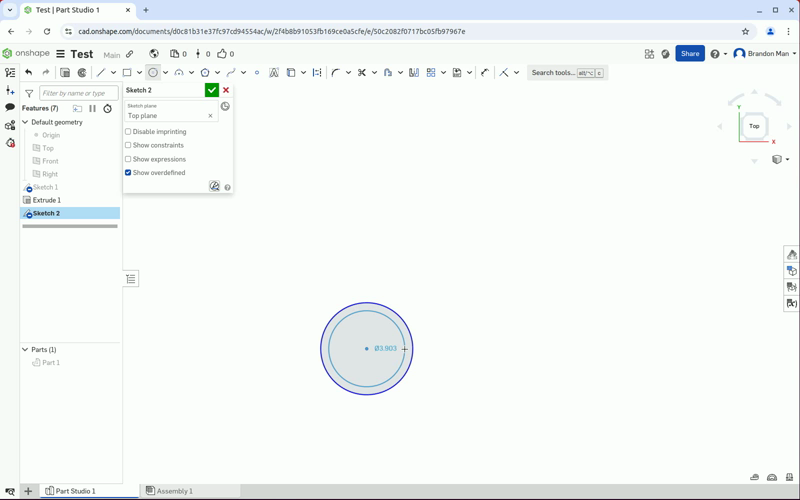
scroll(6)
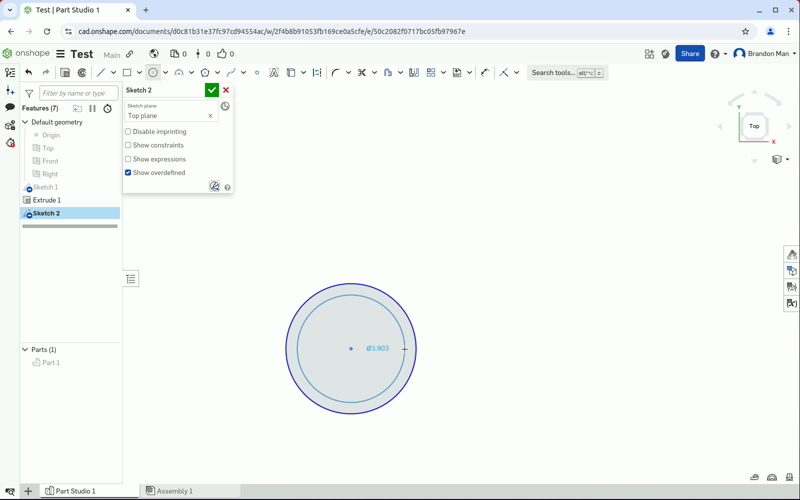
scroll(6)
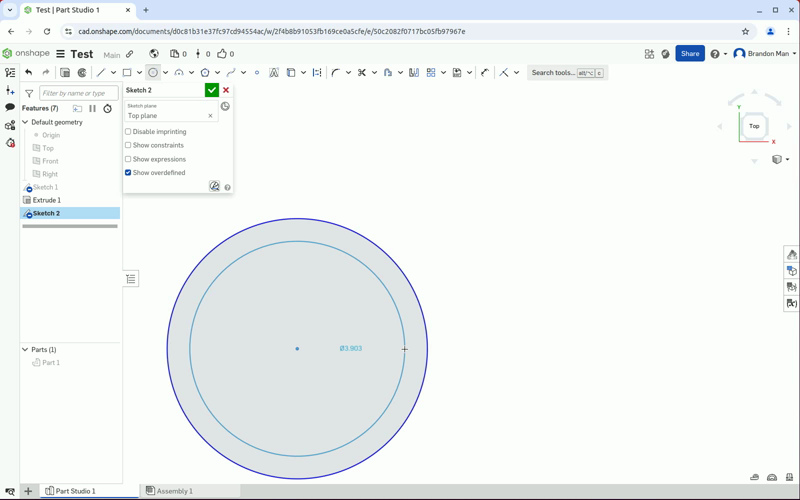
click(404, 348)
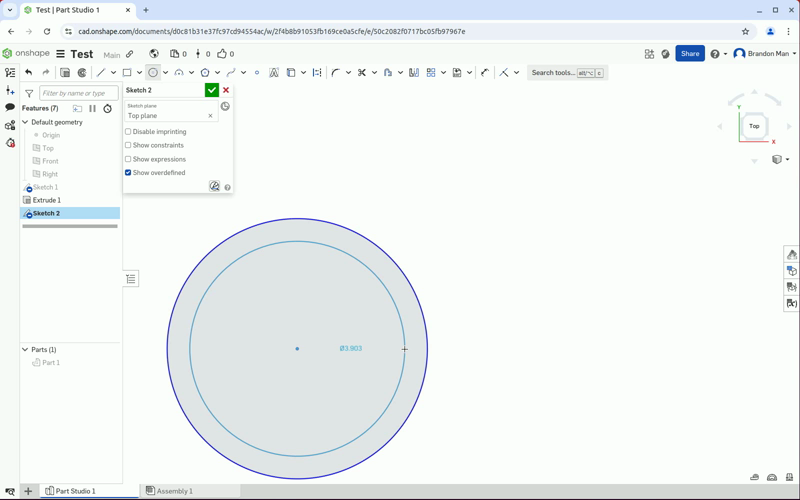
scroll(-6)
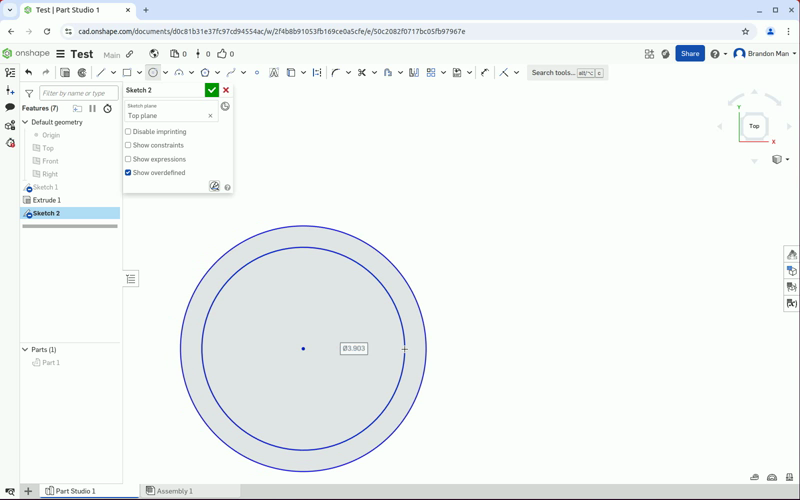
scroll(-6)
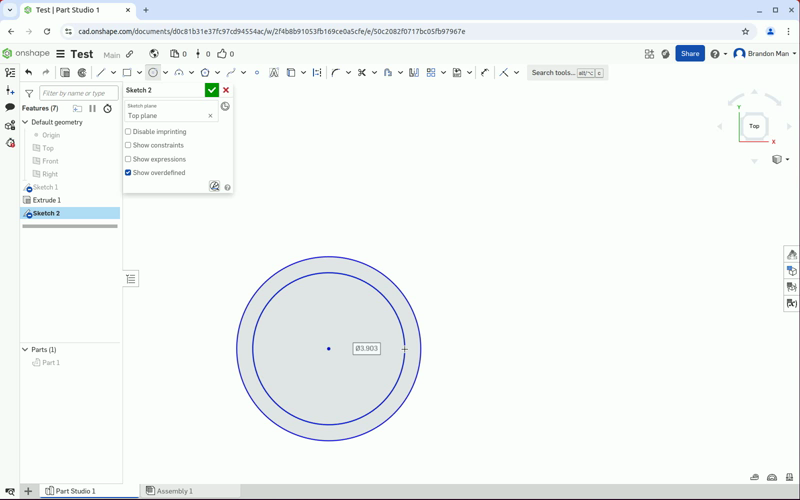
scroll(-6)
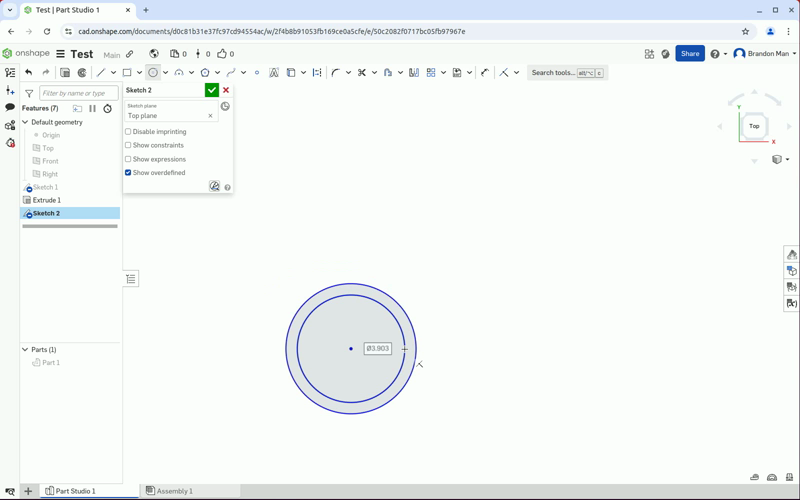
scroll(-6)
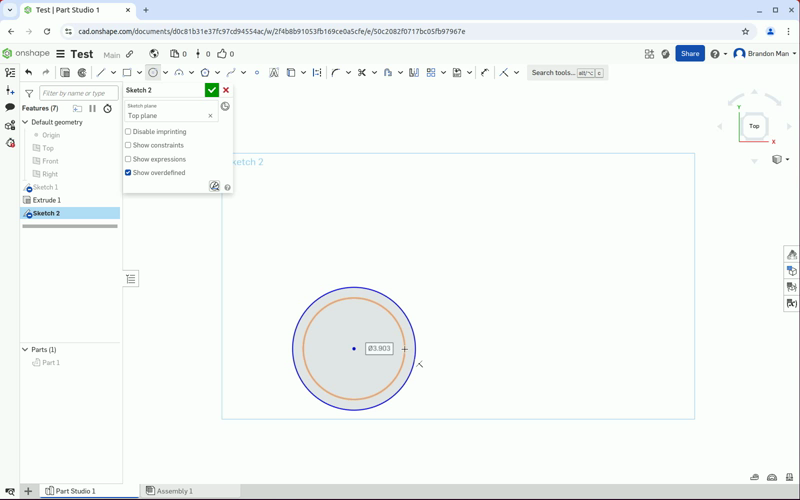
scroll(-6)
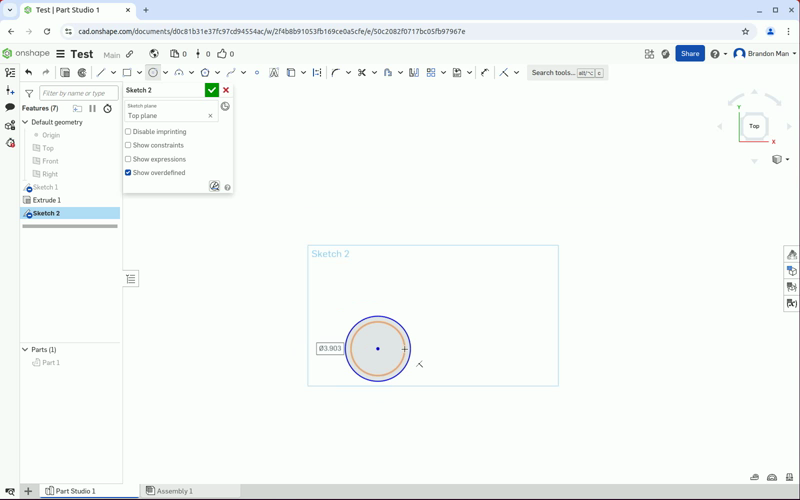
scroll(-6)
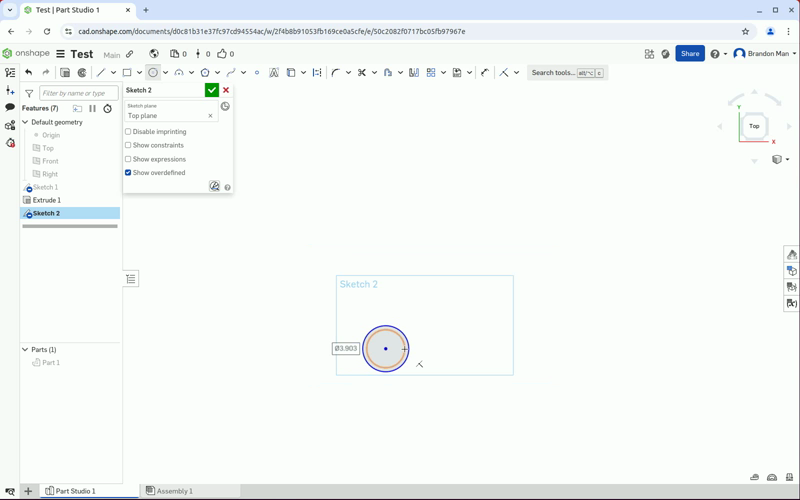
scroll(-6)
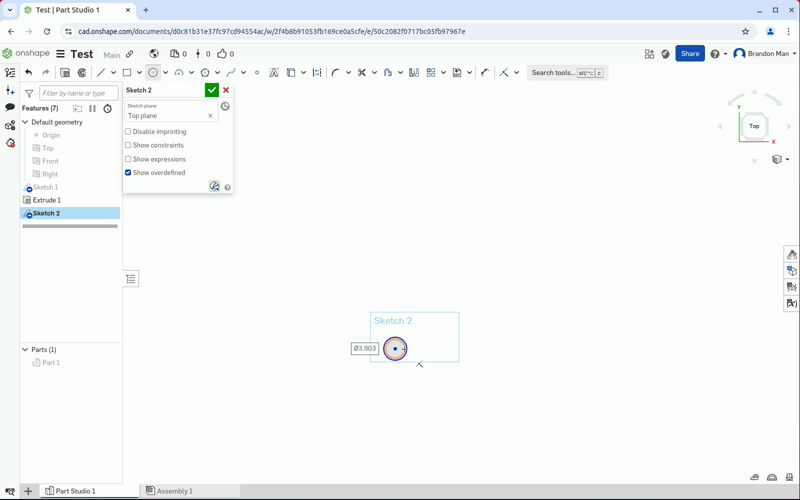
key(esc)
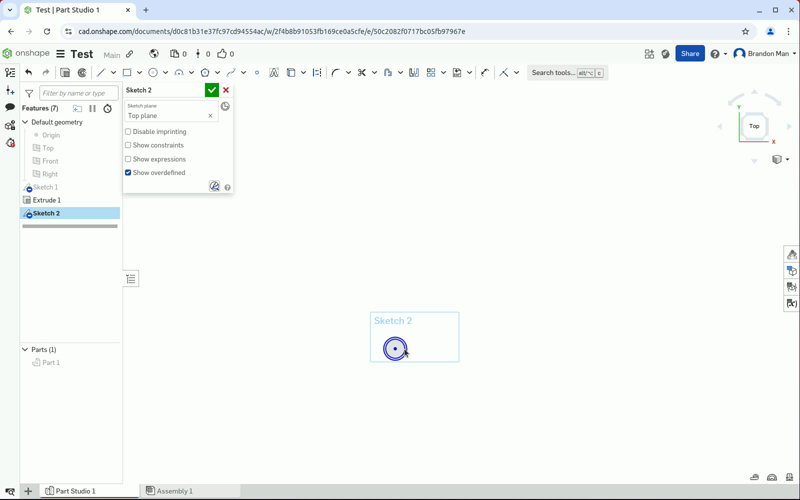
mouse_move(386, 343)
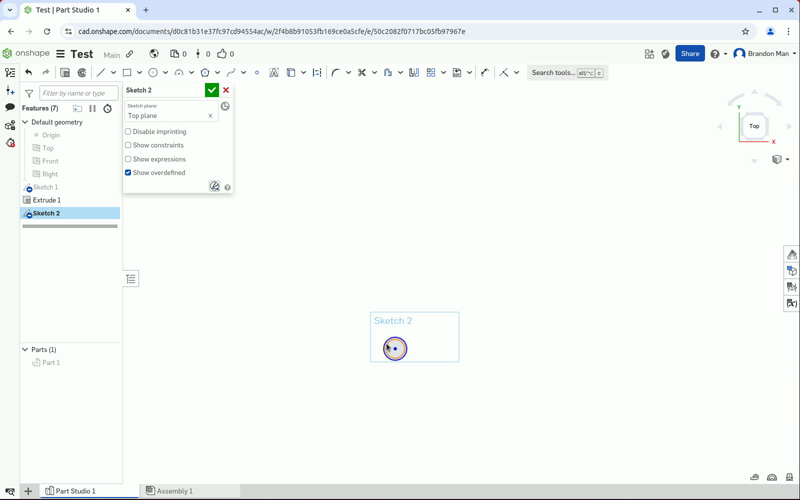
scroll(6)
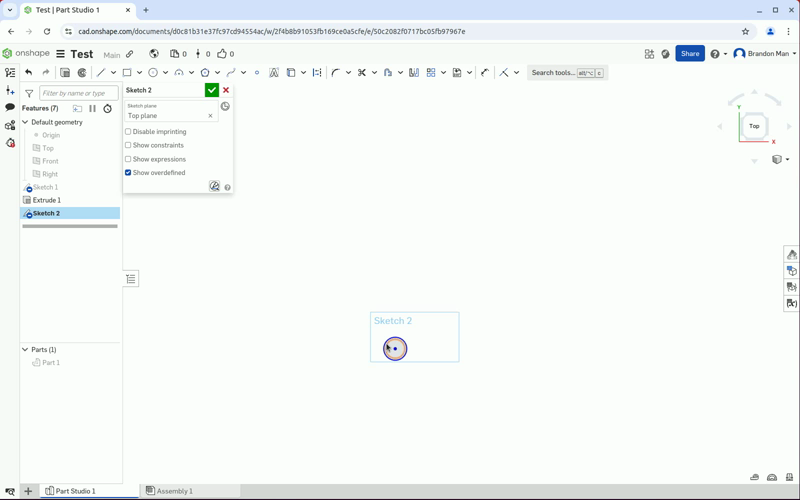
scroll(6)
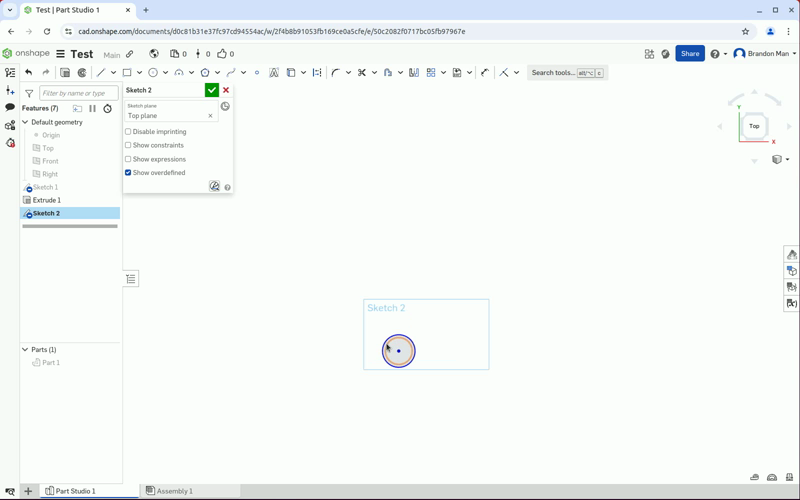
scroll(6)
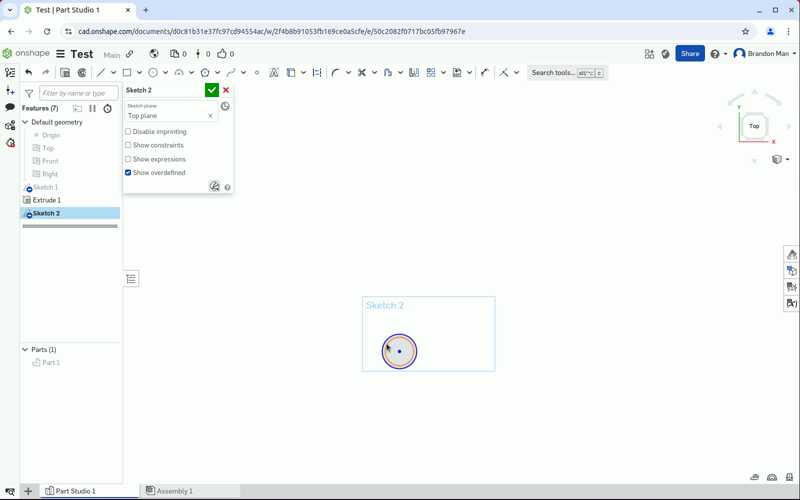
scroll(6)
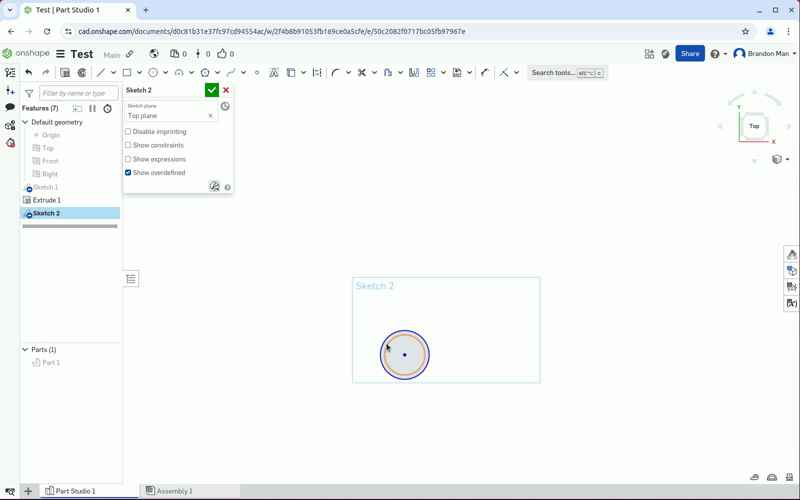
scroll(6)
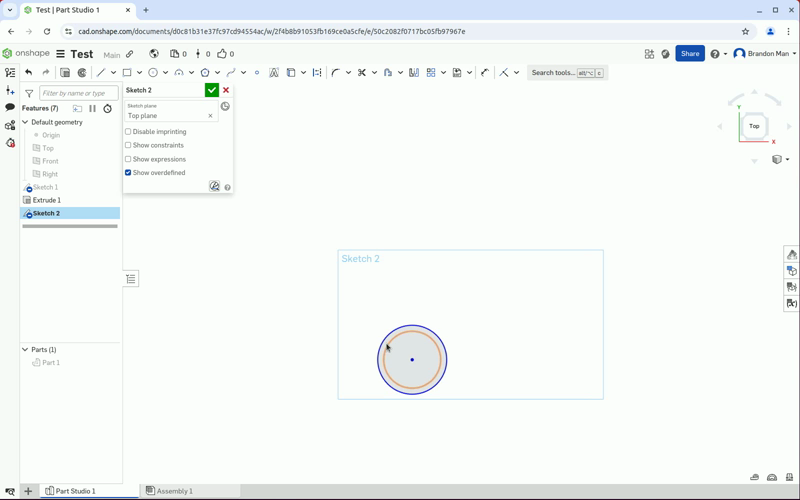
scroll(6)
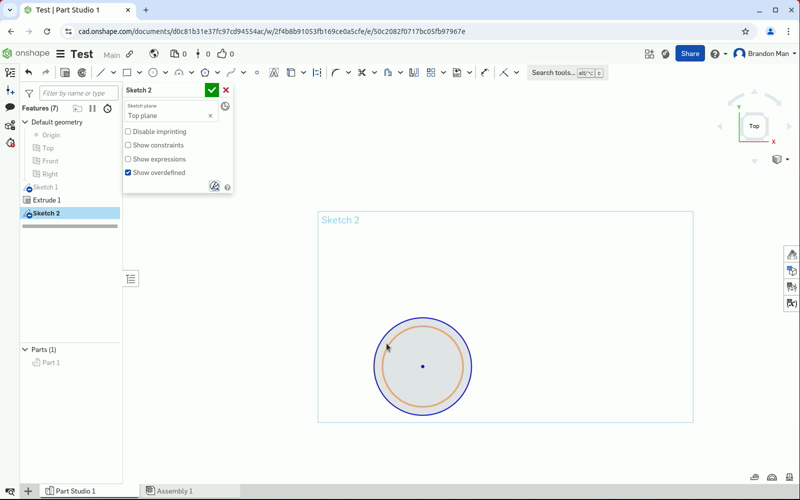
scroll(6)
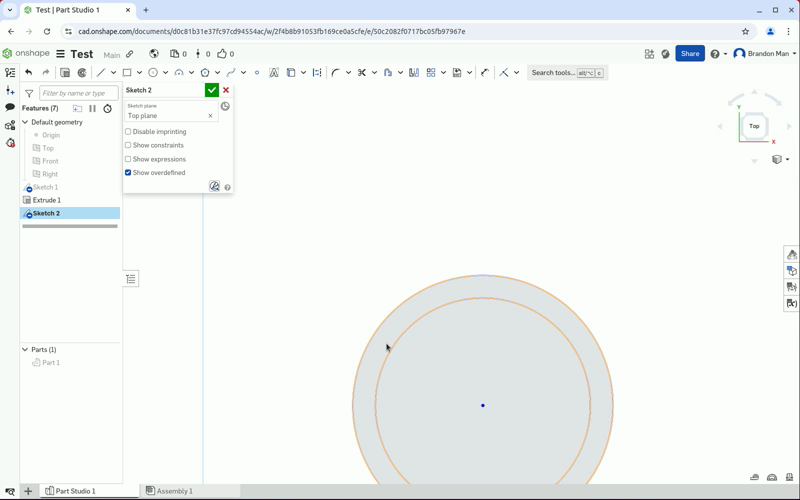
click(386, 343)
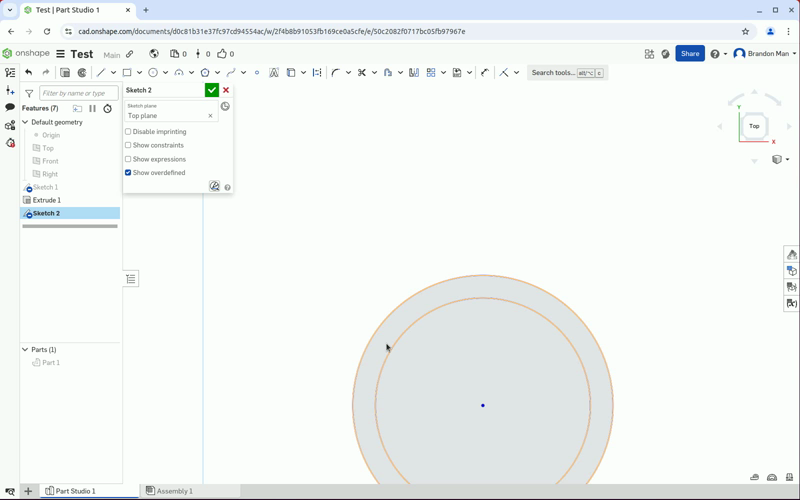
scroll(-6)
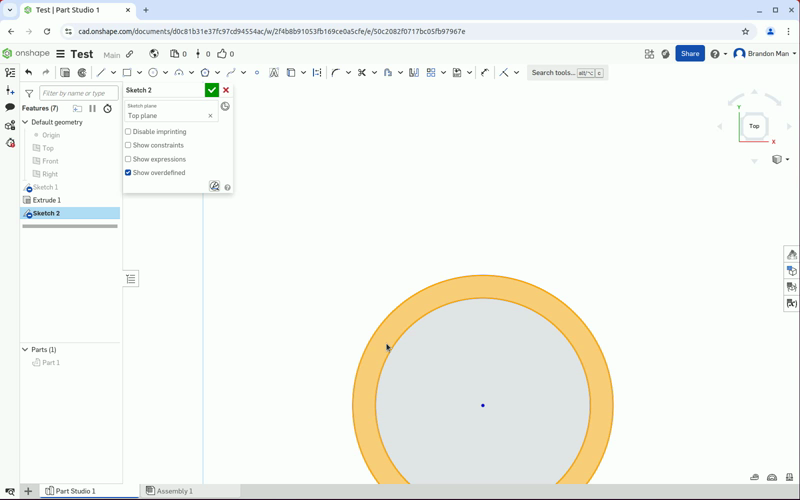
scroll(-6)
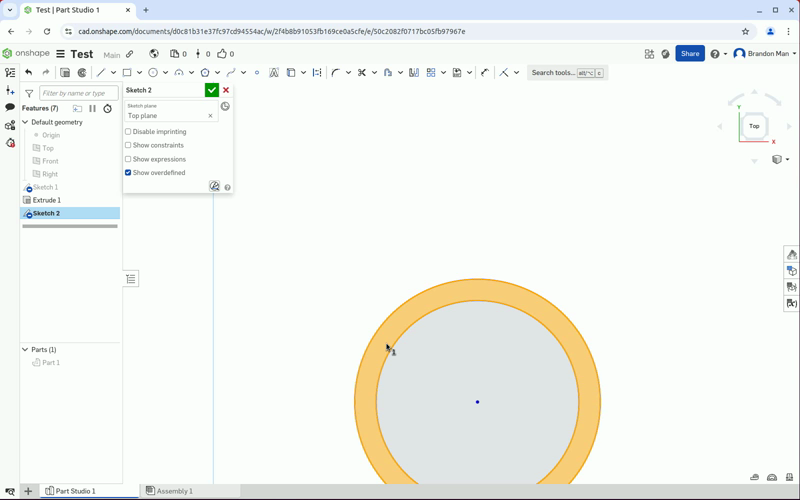
scroll(-6)
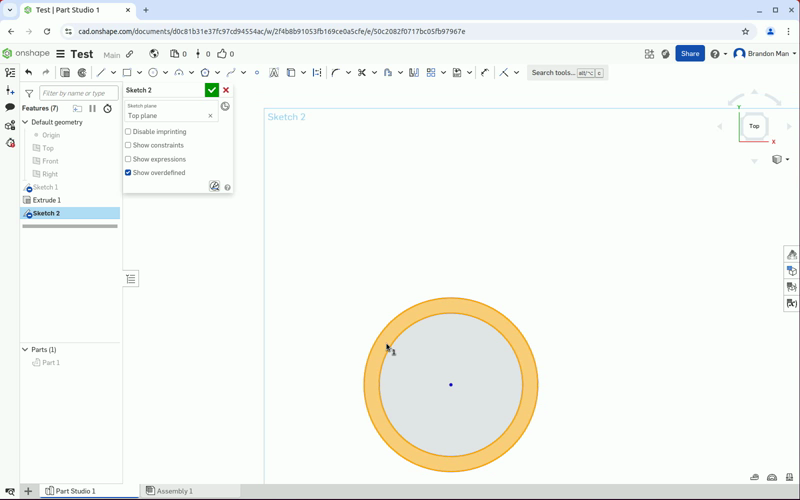
scroll(-6)
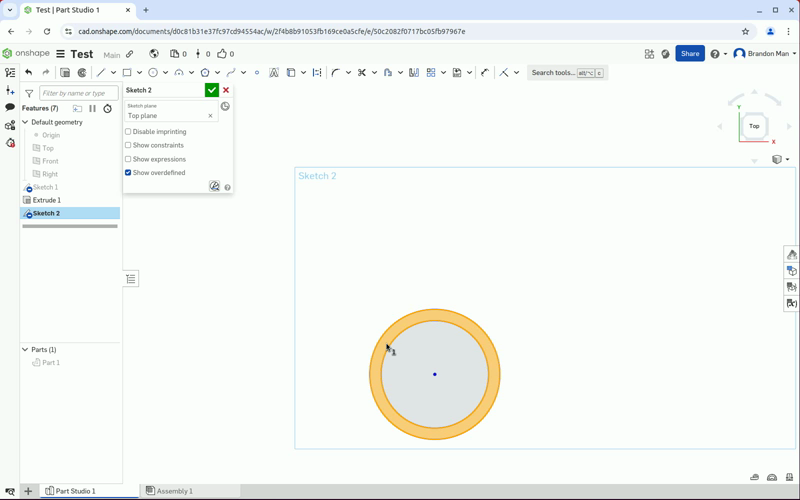
scroll(-6)
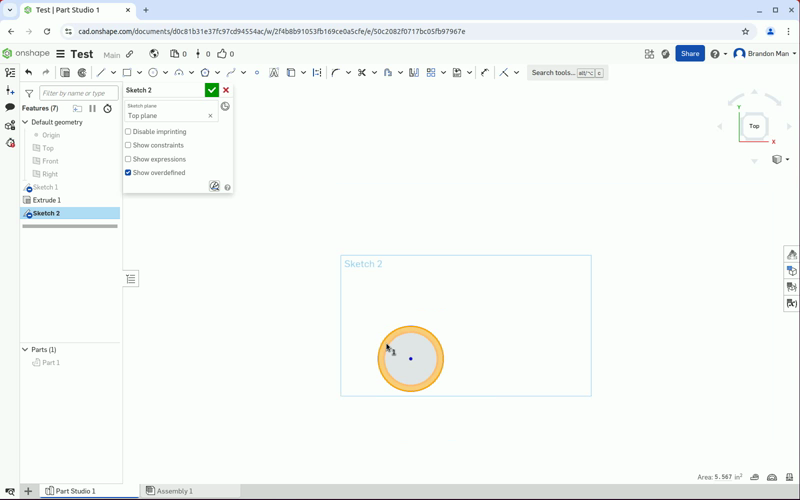
scroll(-6)
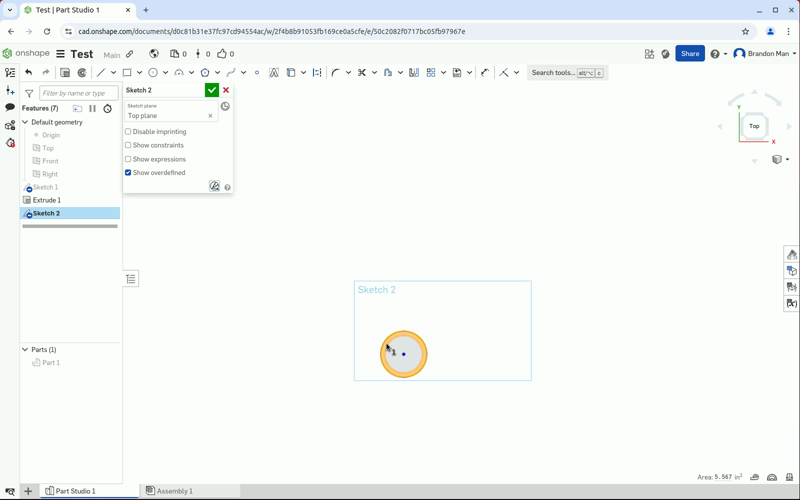
scroll(-6)
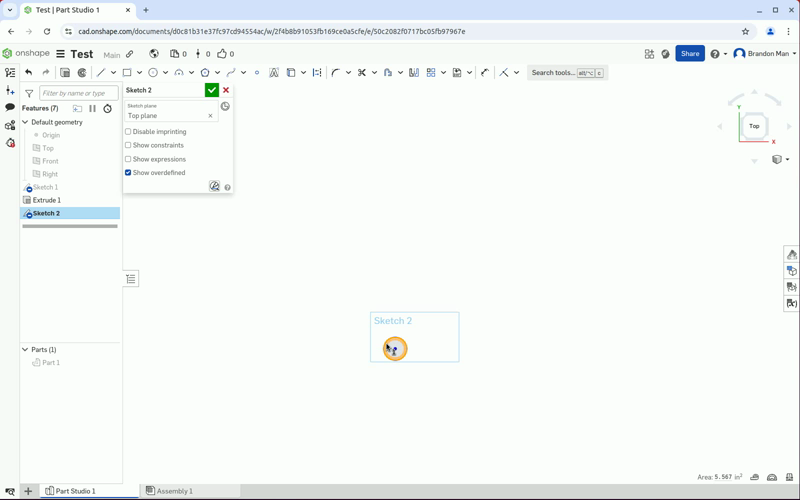
mouse_move(73, 352)
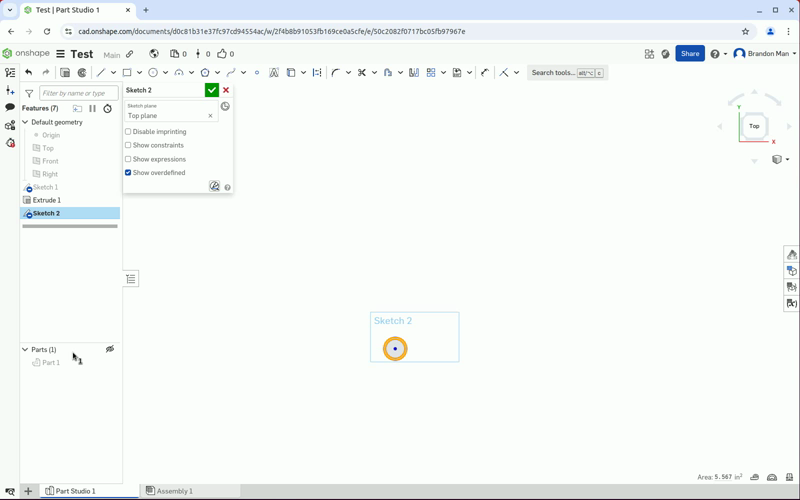
key(shift+y)
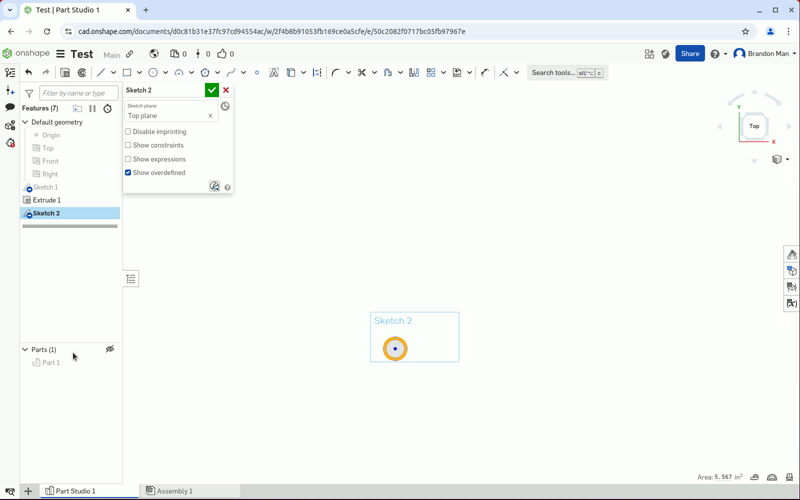
key(shift+e)
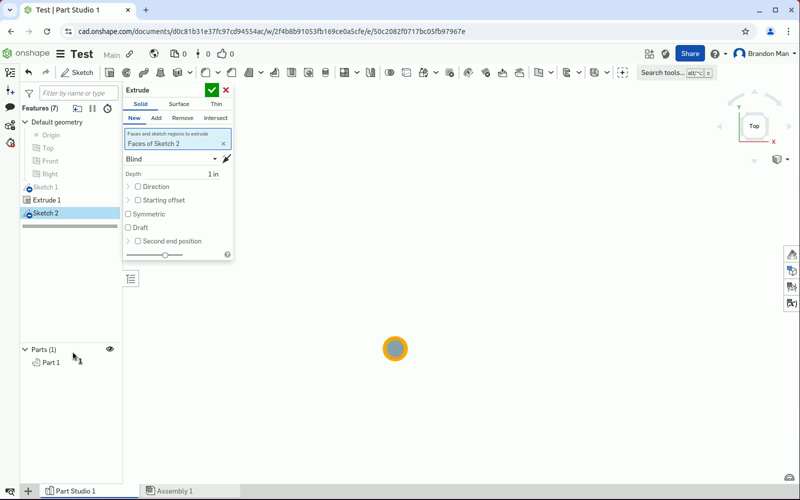
mouse_move(143, 106)
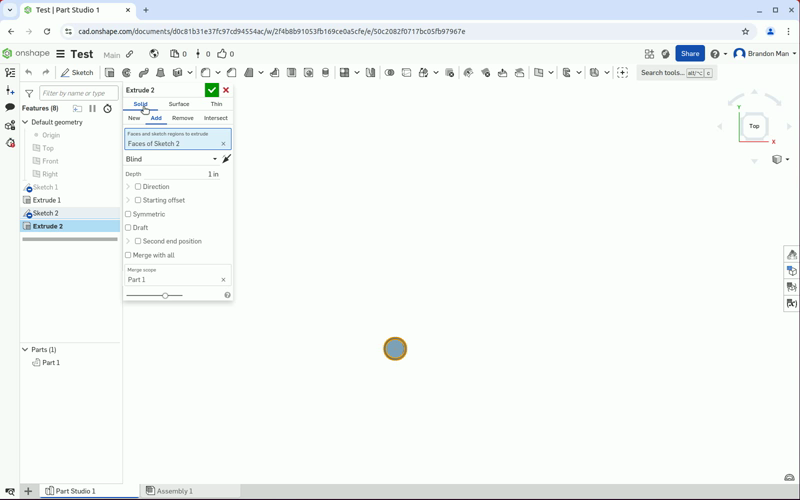
click(143, 106)
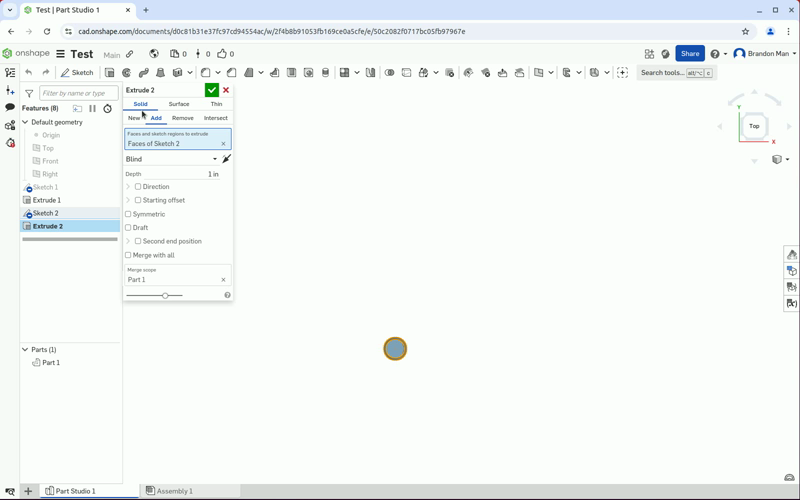
mouse_move(137, 120)
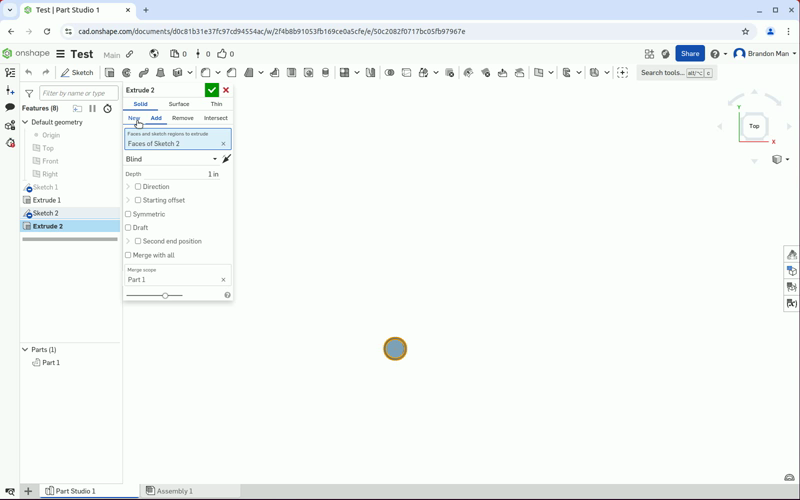
click(137, 120)
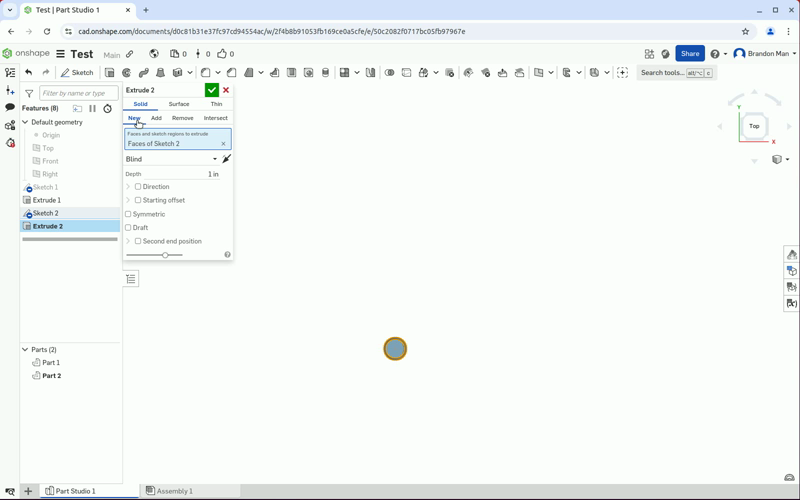
key(tab, 4)
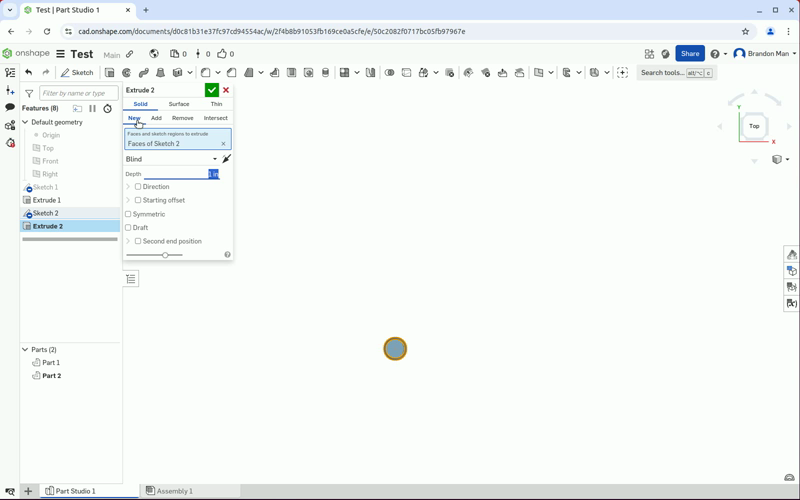
text(23.108)
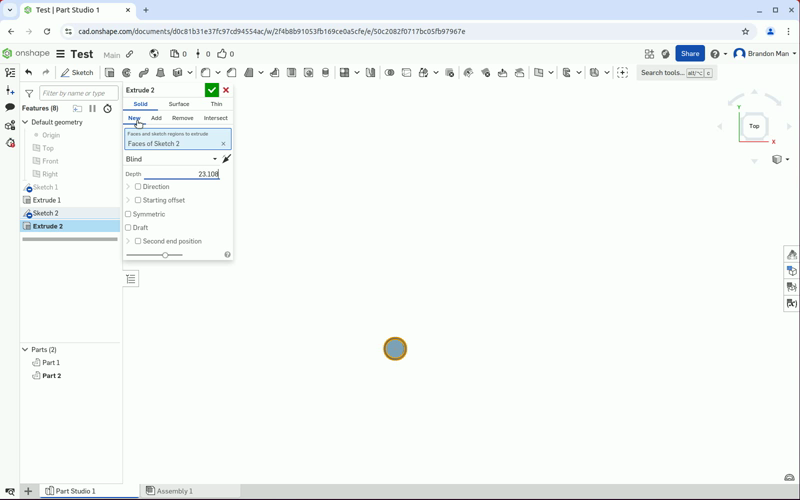
key(enter)
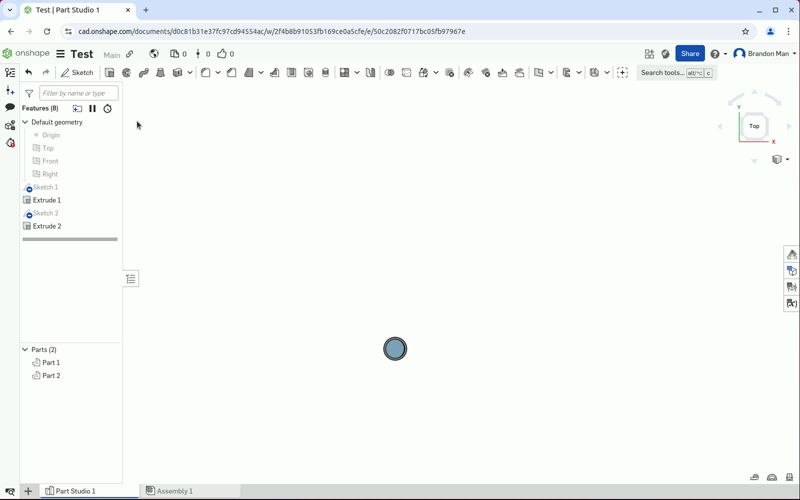
key(shift+h)
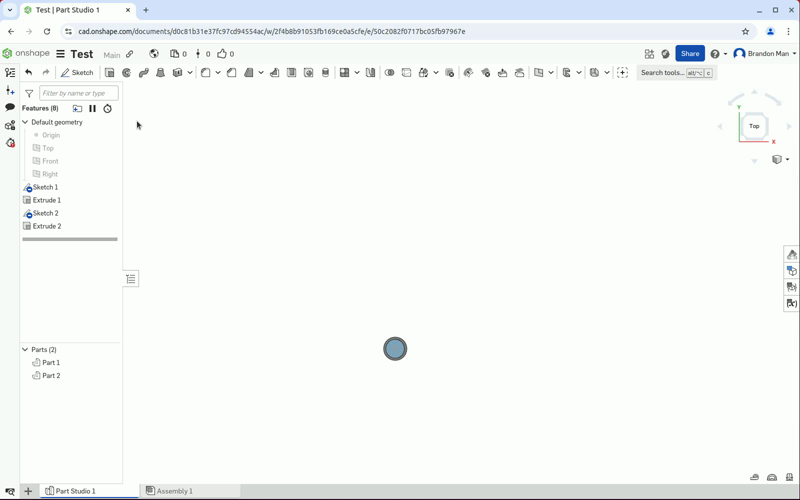
key(shift+h)
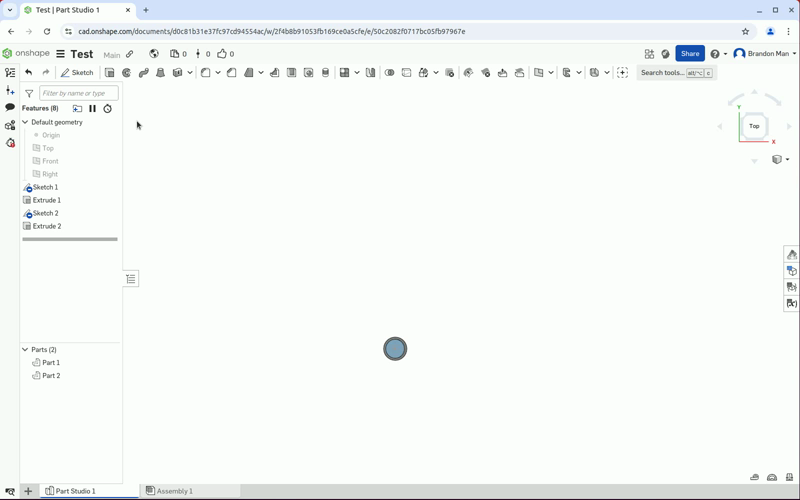
key(shift+7)
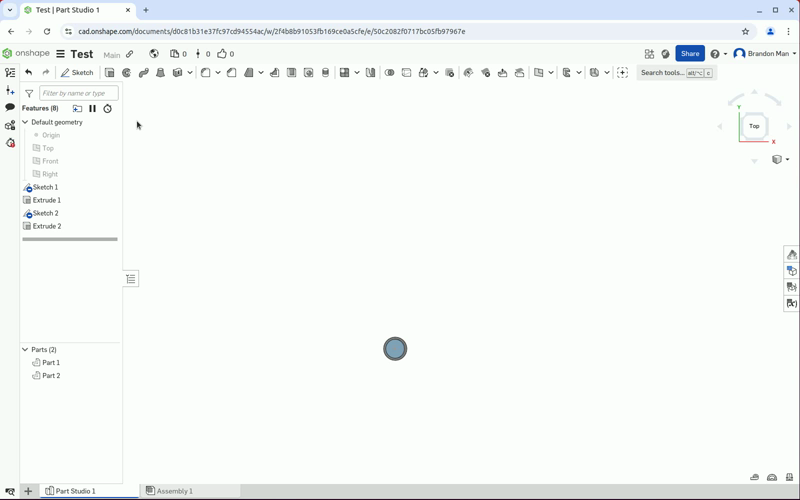
key(up, 3)
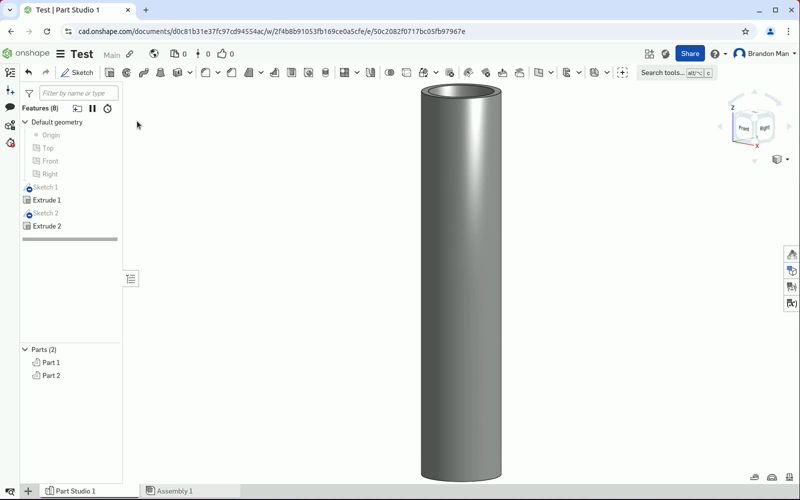
key(left, 3)
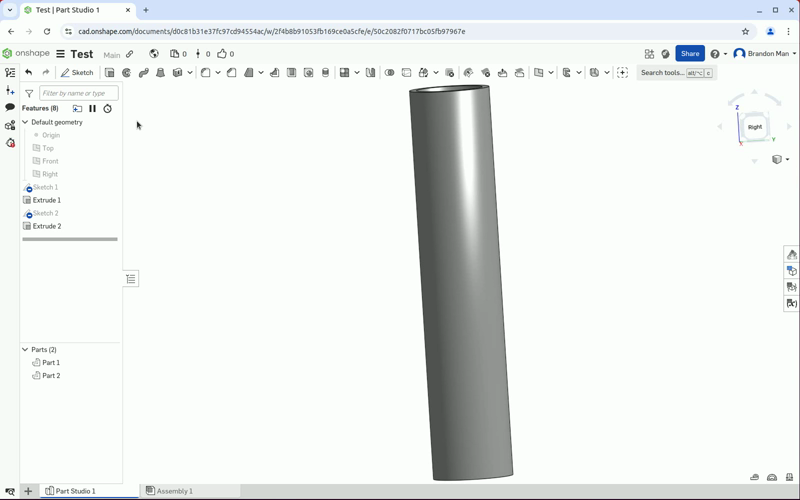
key(right, 3)
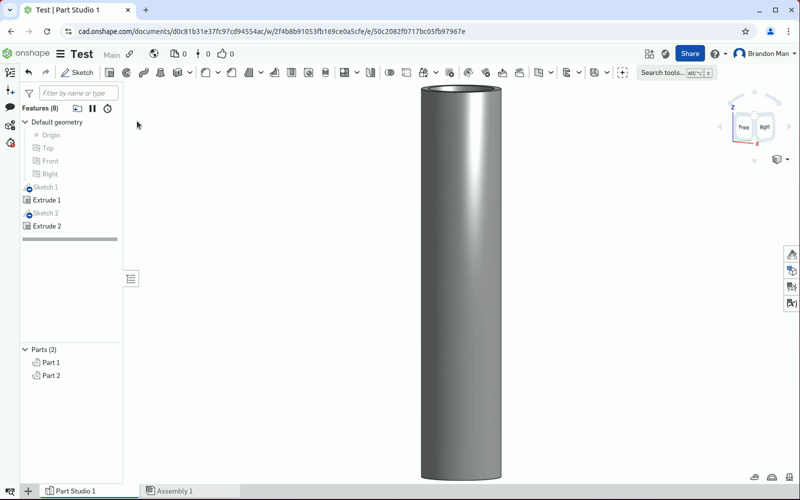
key(down, 3)
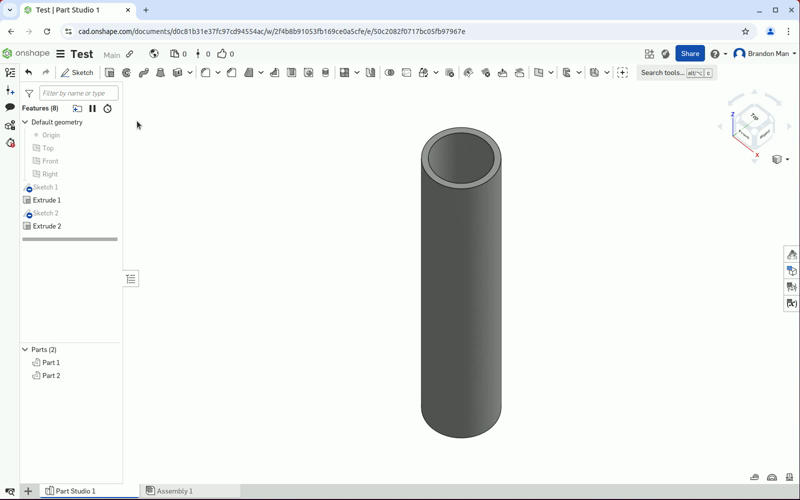
mouse_move(73, 189)
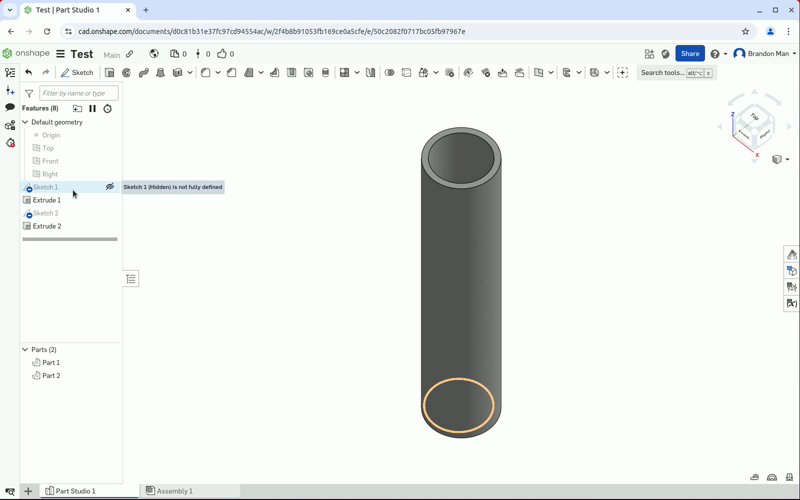
click(73, 189)